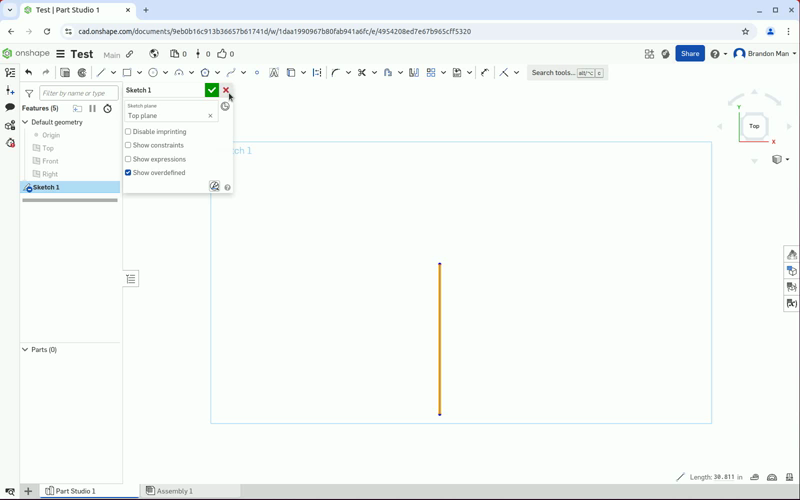
key(shift+h)
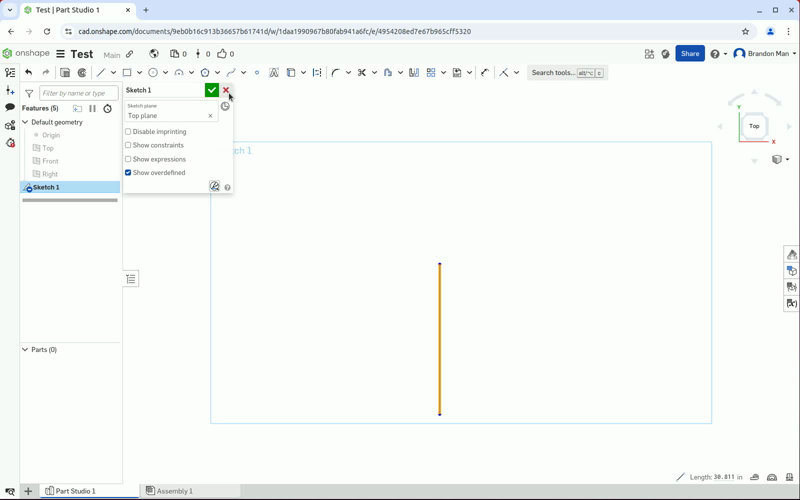
key(shift+s)
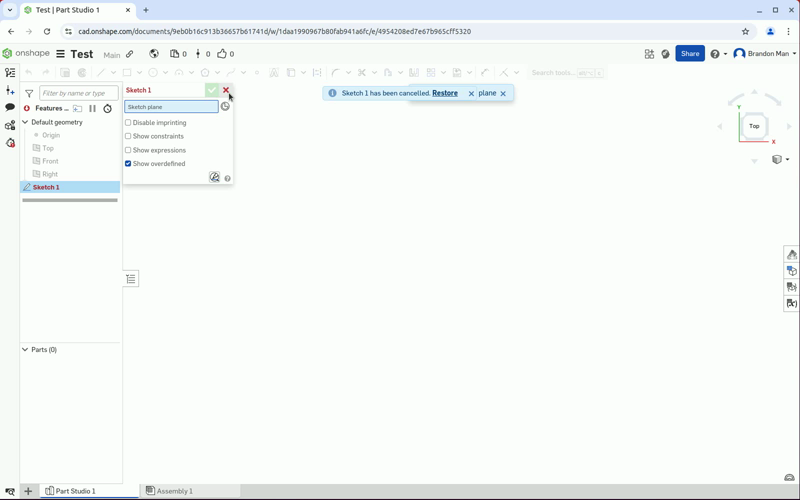
mouse_move(73, 150)
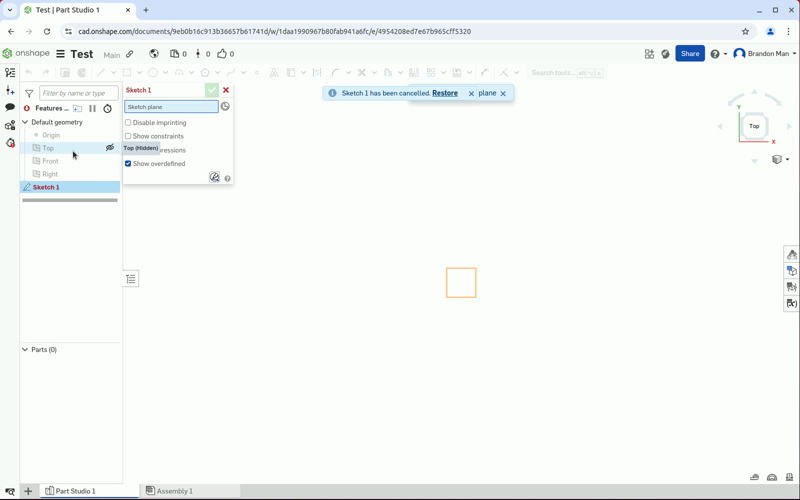
click(73, 150)
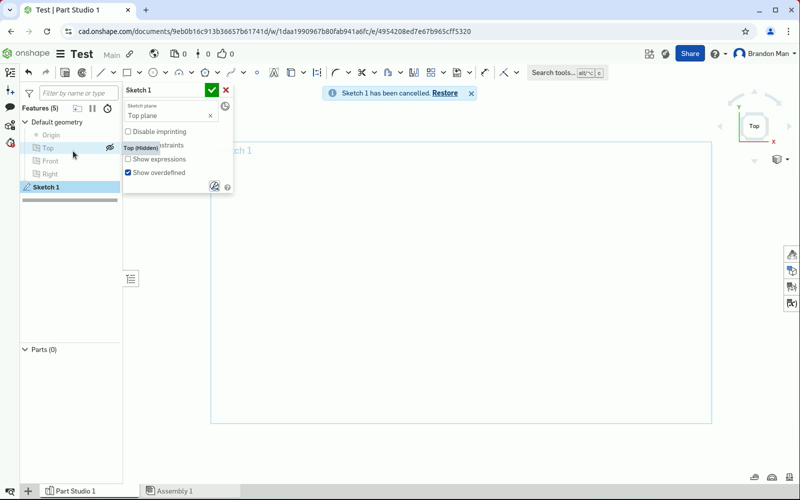
mouse_move(73, 352)
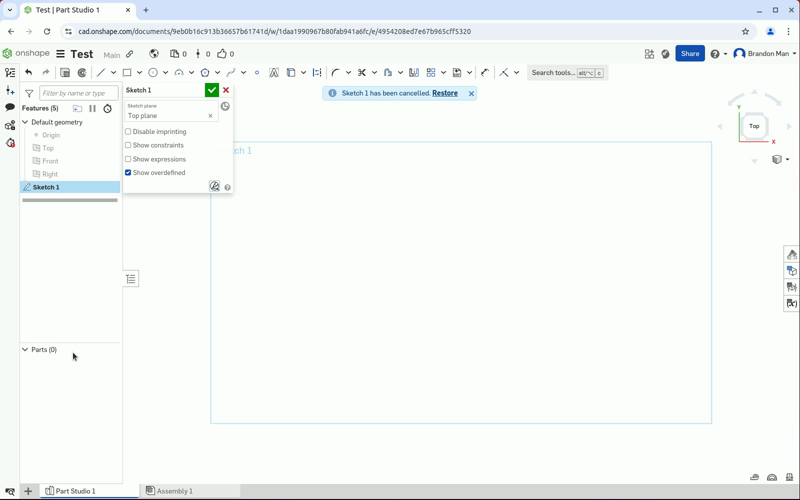
key(y)
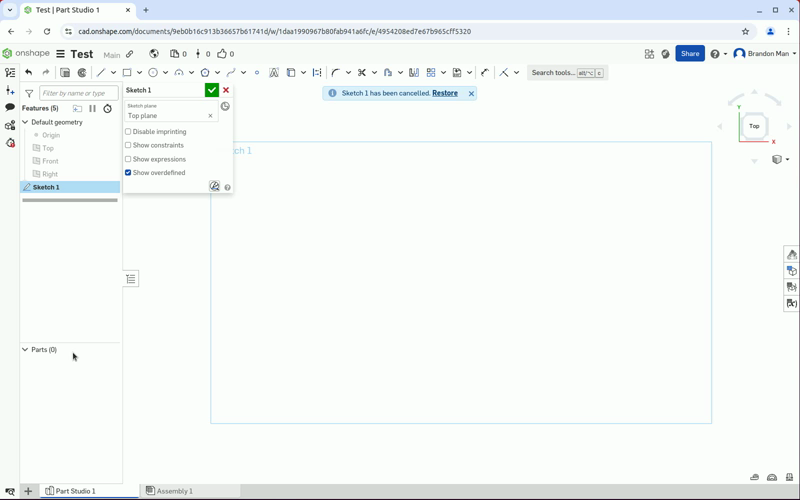
key(c)
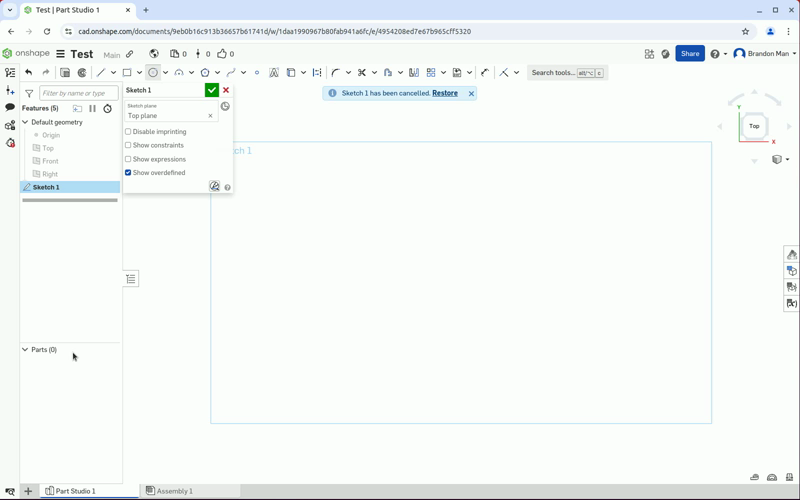
key_down(shift)
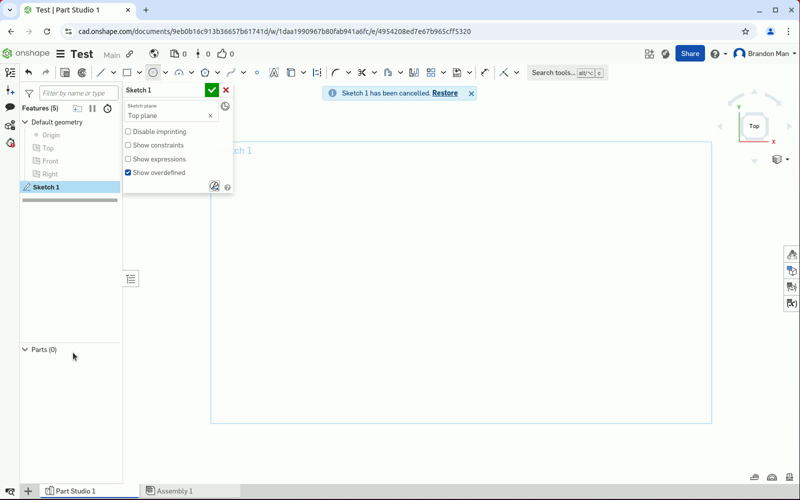
mouse_move(440, 282)
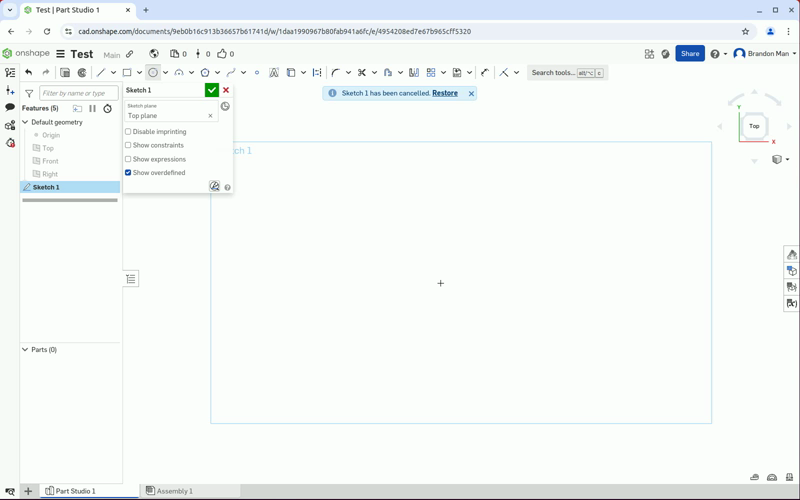
click(440, 282)
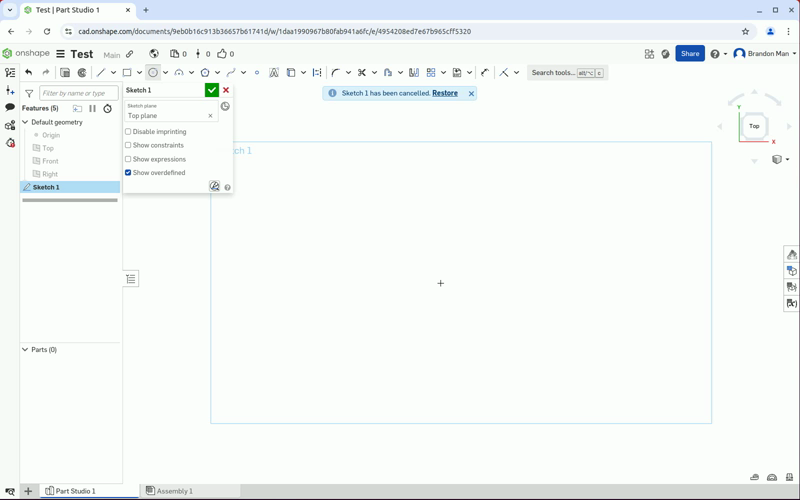
key_up(shift)
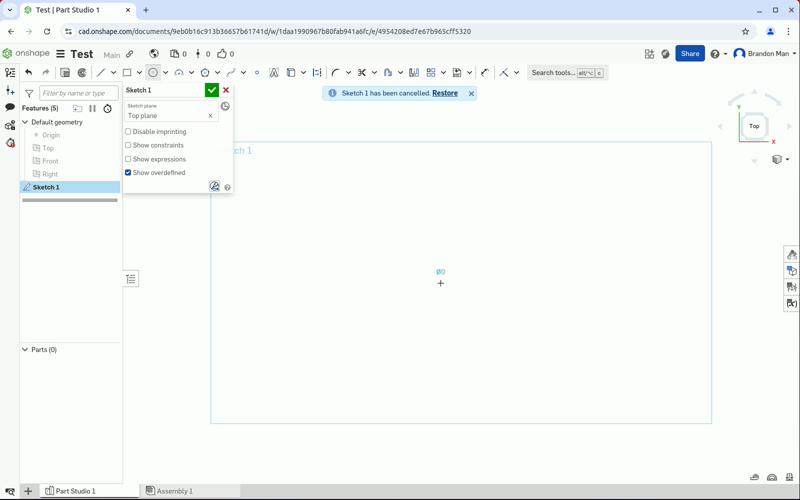
mouse_move(446, 282)
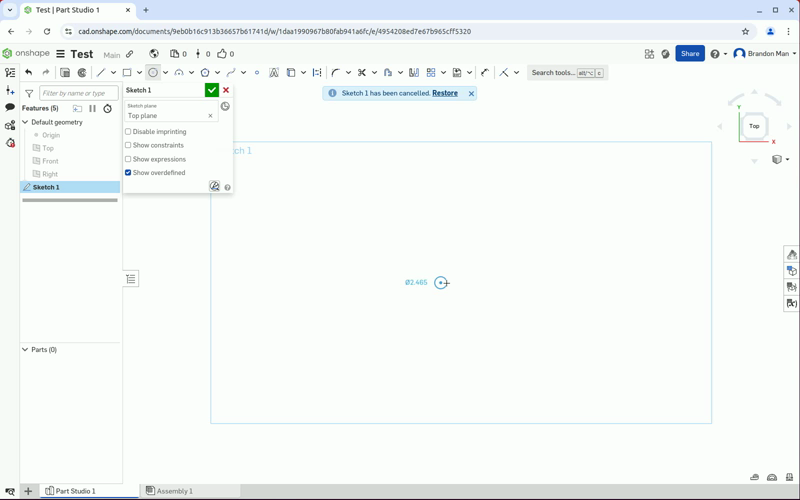
click(446, 282)
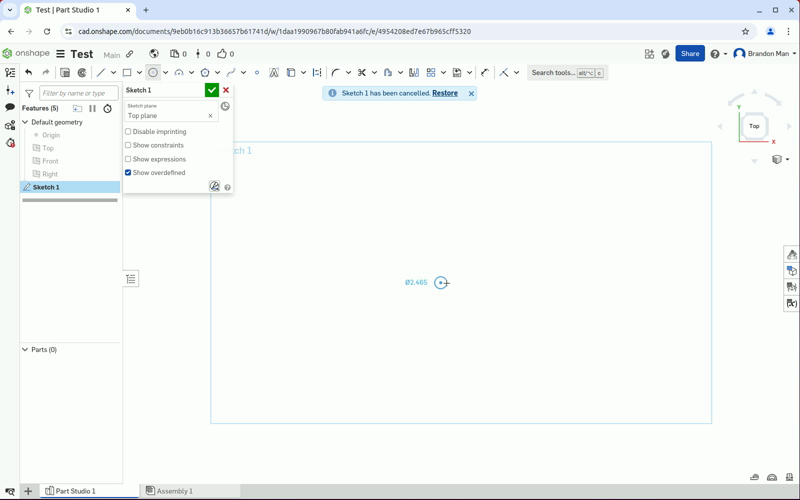
key(esc)
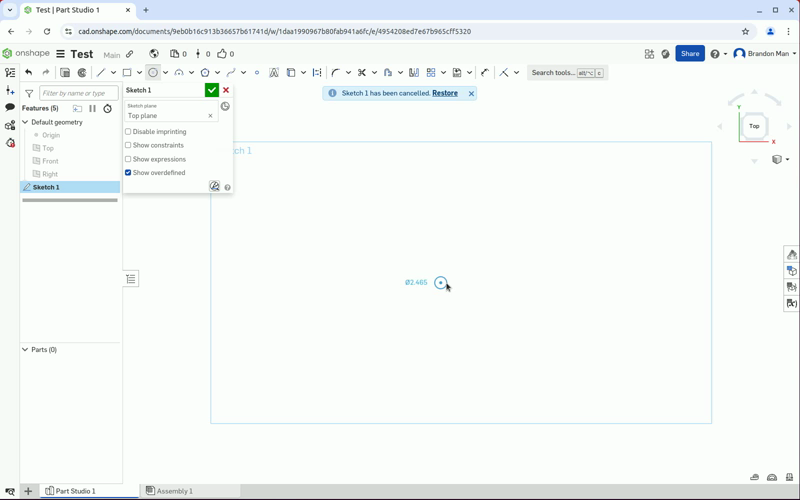
mouse_move(442, 283)
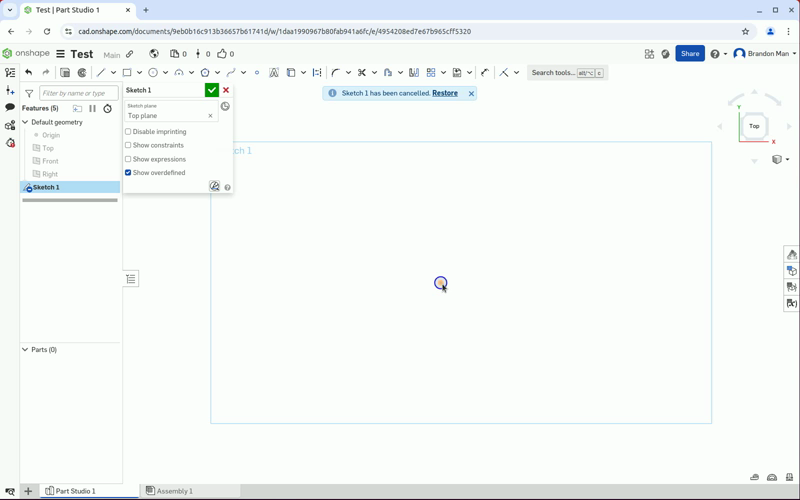
scroll(6)
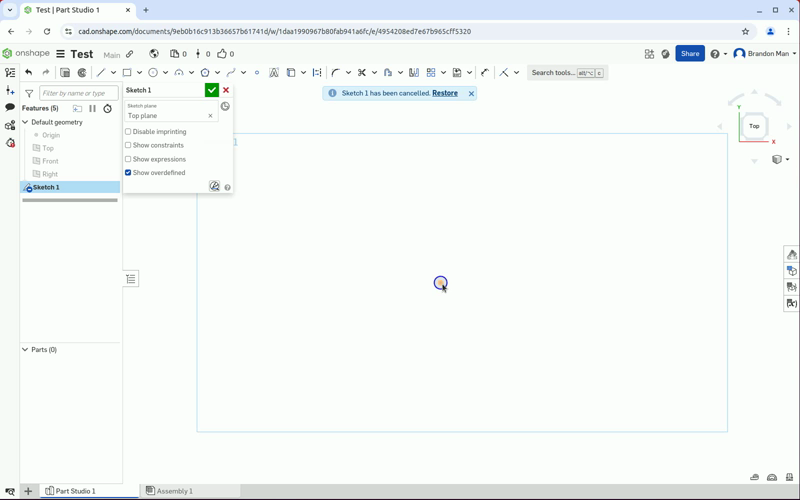
scroll(6)
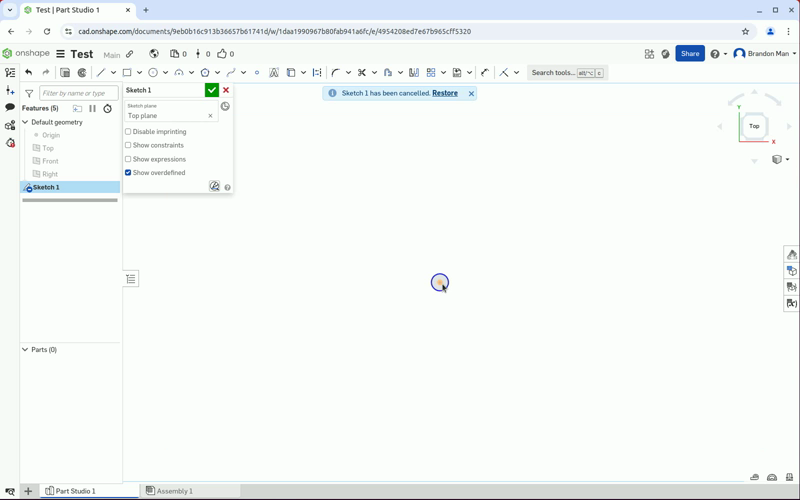
scroll(6)
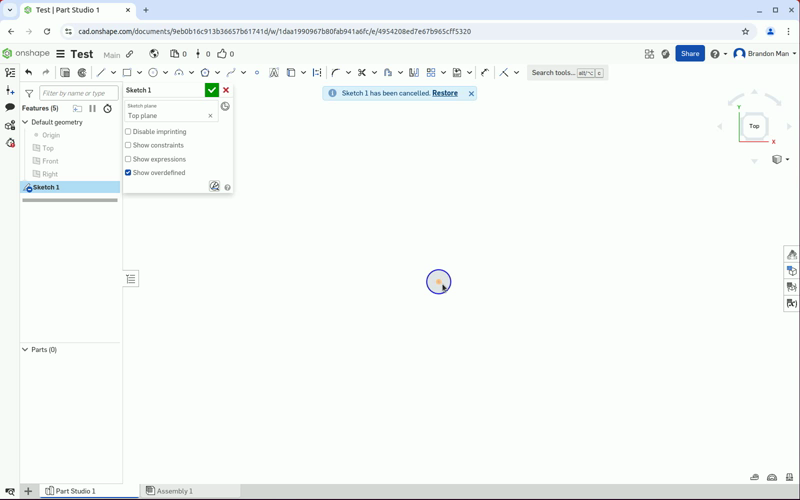
scroll(6)
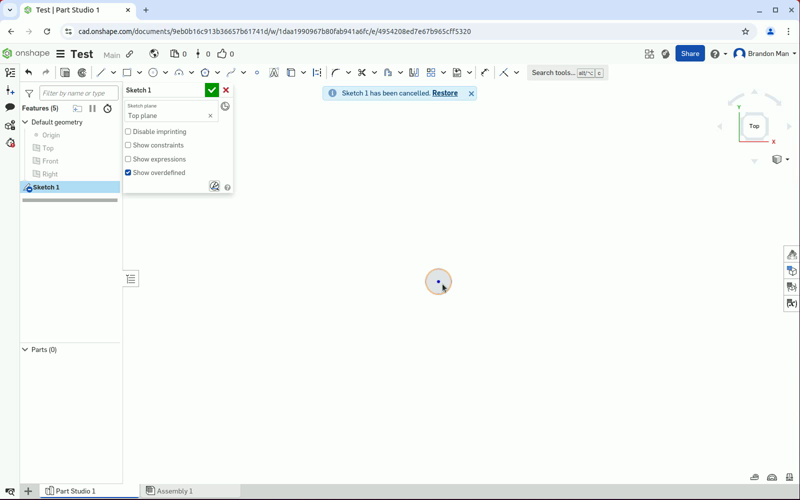
scroll(6)
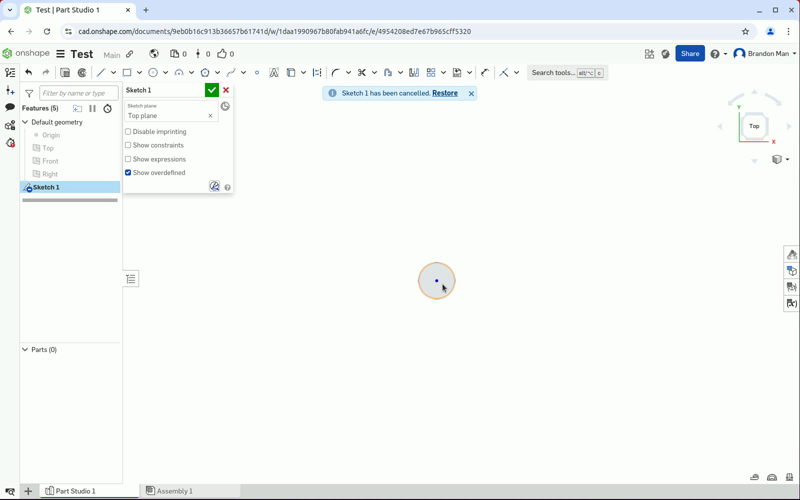
scroll(6)
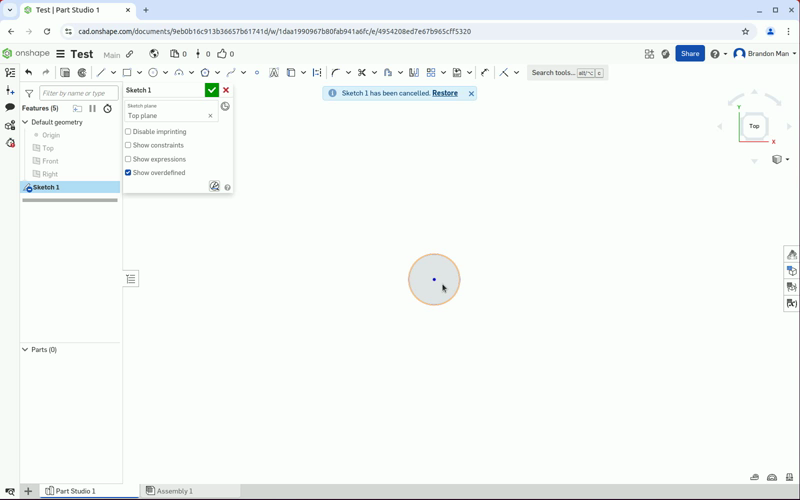
scroll(6)
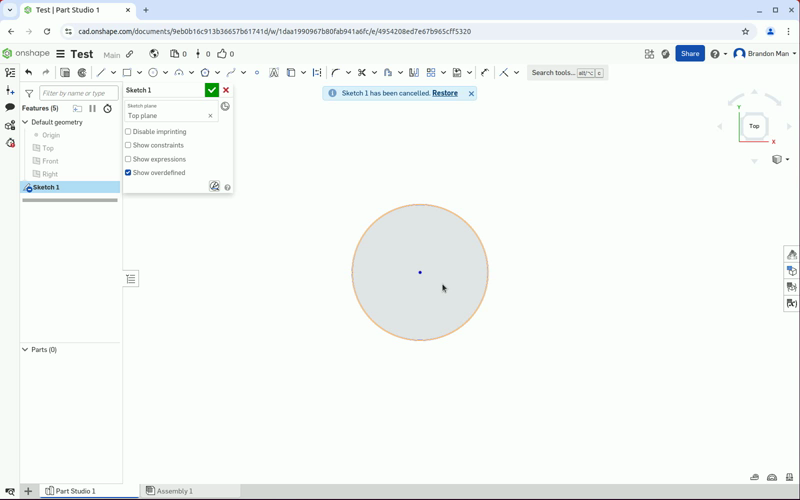
click(442, 283)
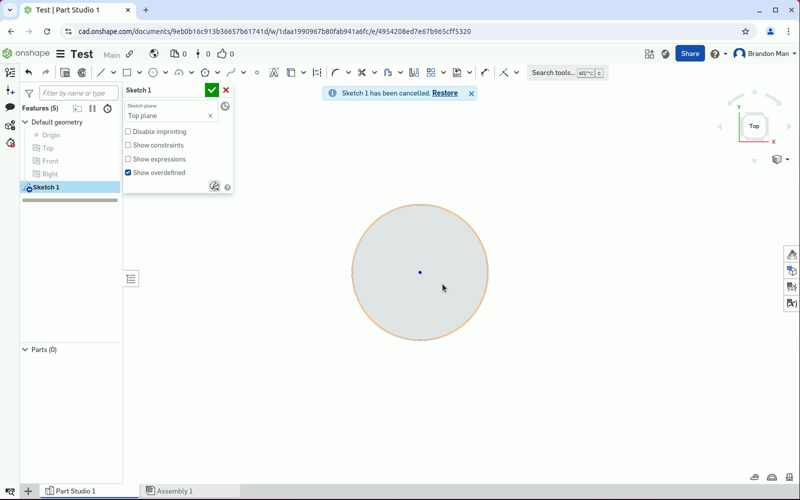
scroll(-6)
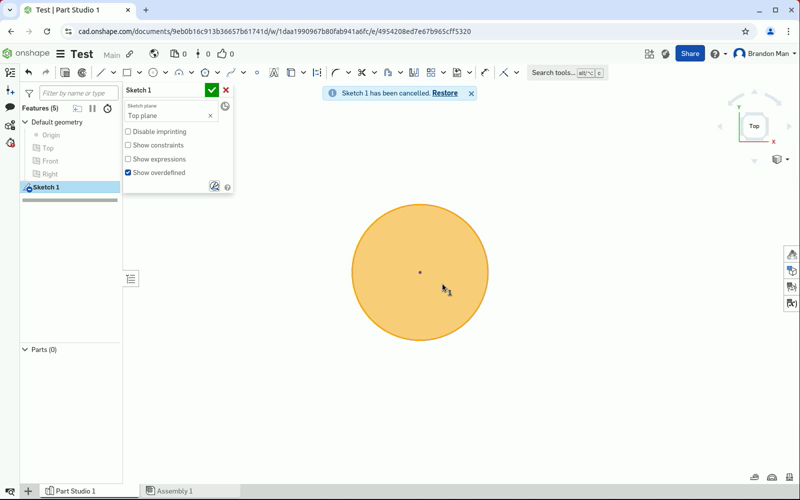
scroll(-6)
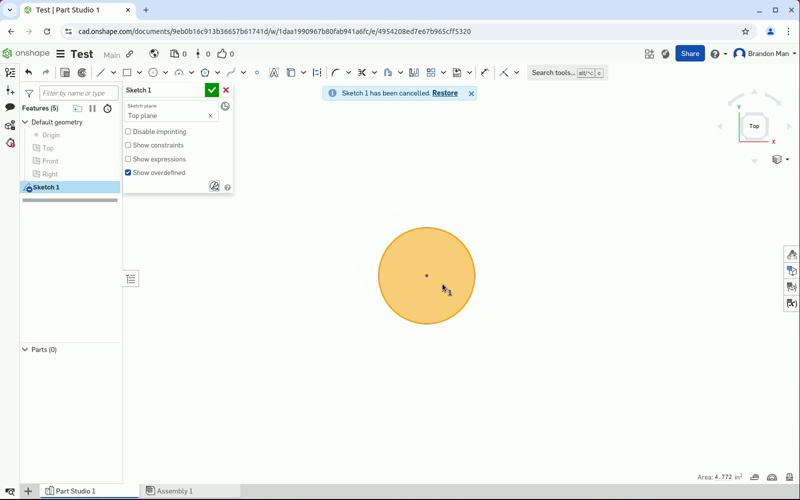
scroll(-6)
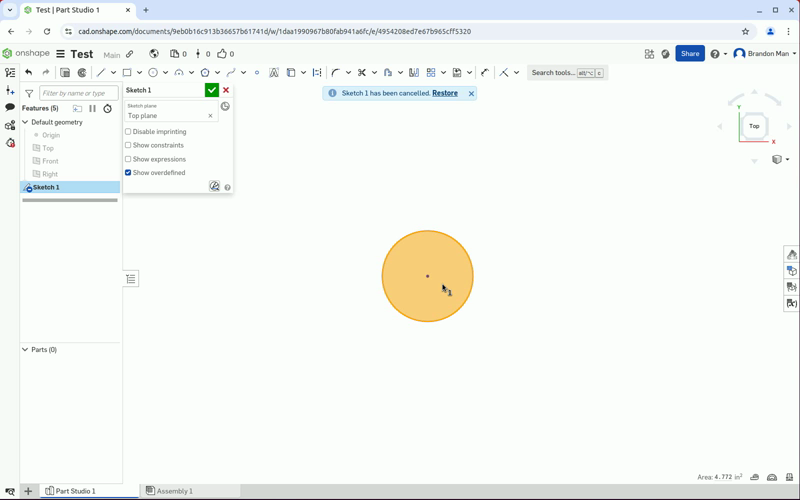
scroll(-6)
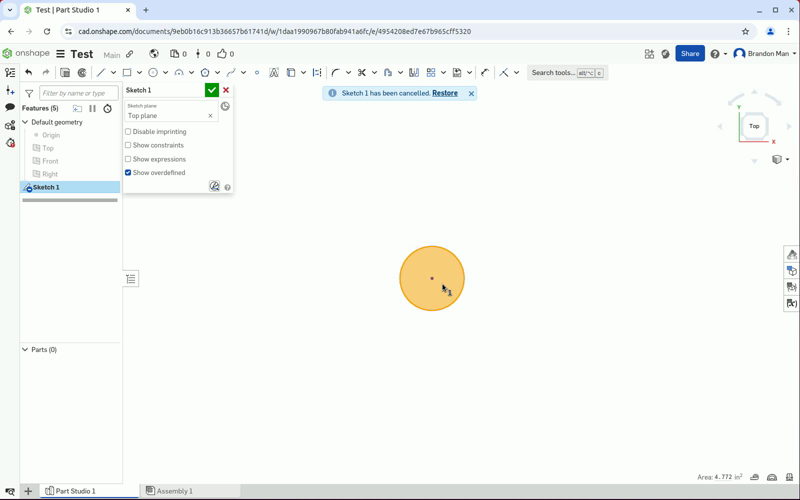
scroll(-6)
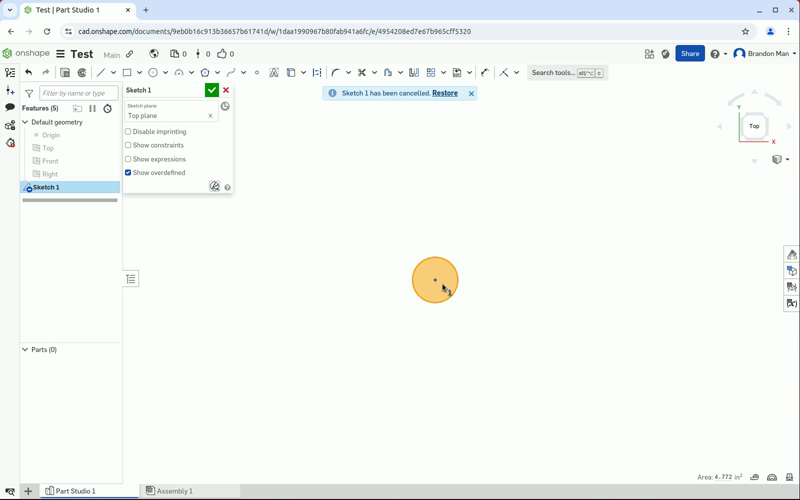
scroll(-6)
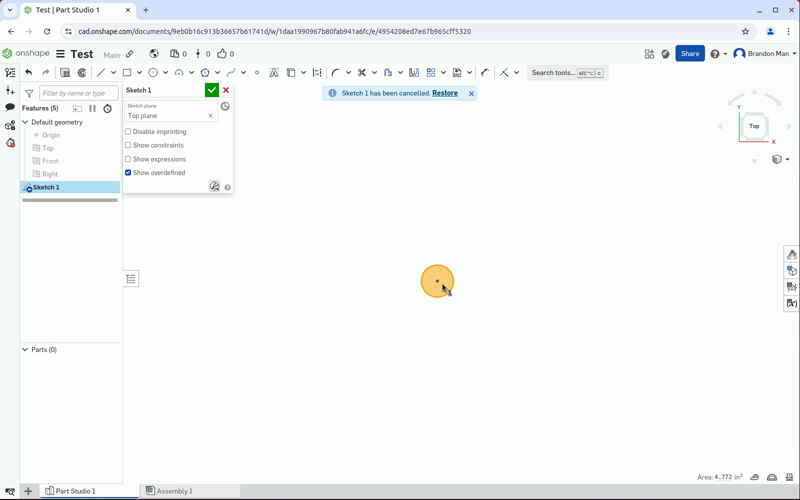
scroll(-6)
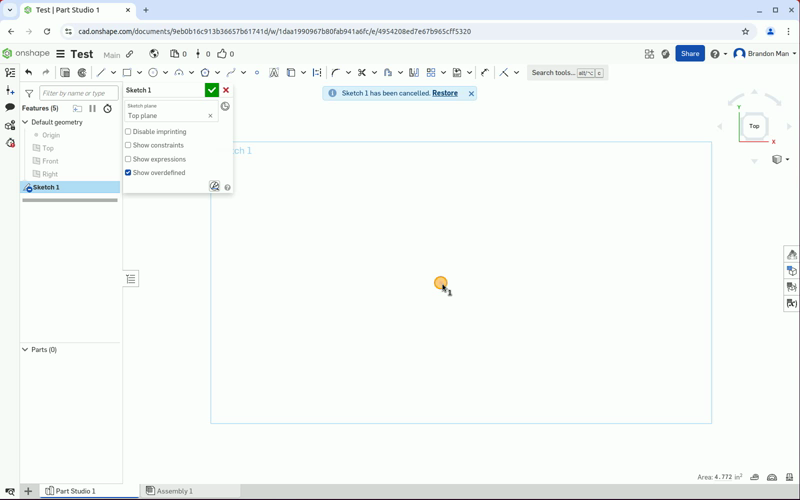
mouse_move(73, 352)
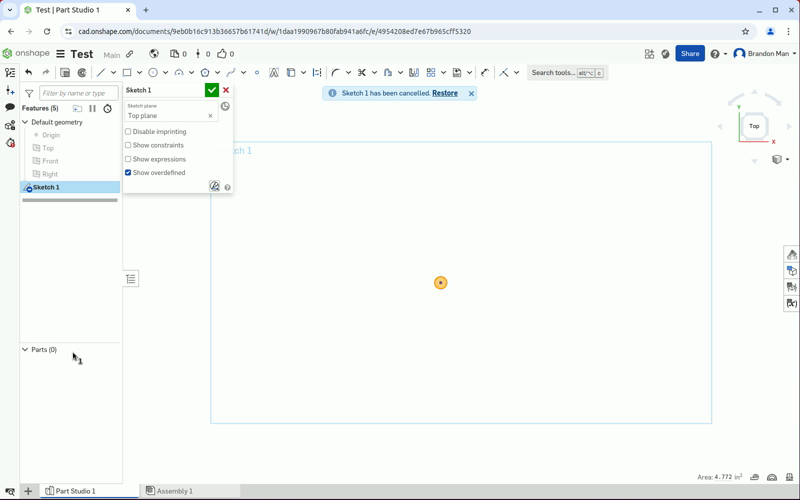
key(shift+y)
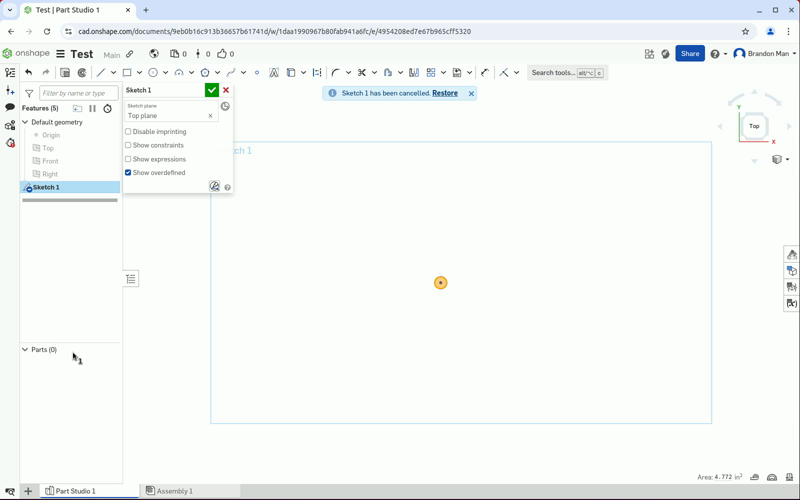
key(shift+e)
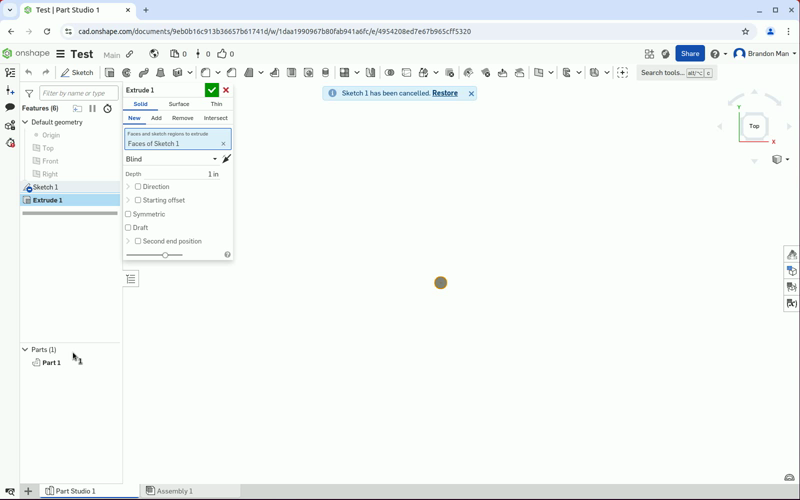
mouse_move(143, 106)
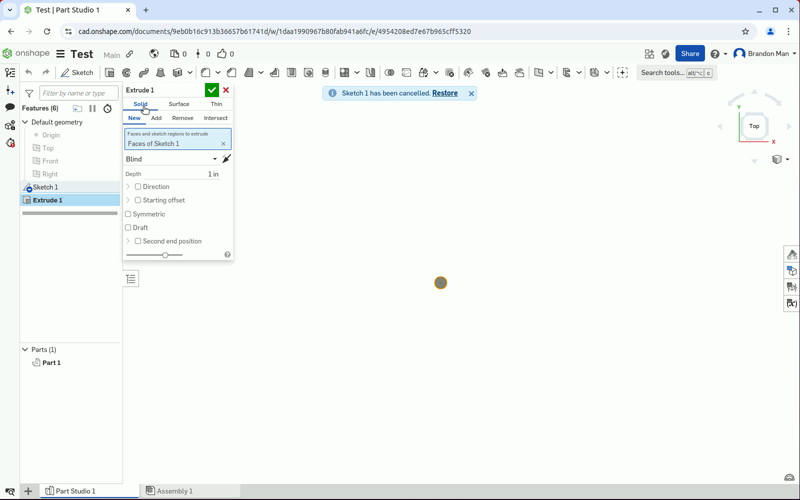
click(143, 106)
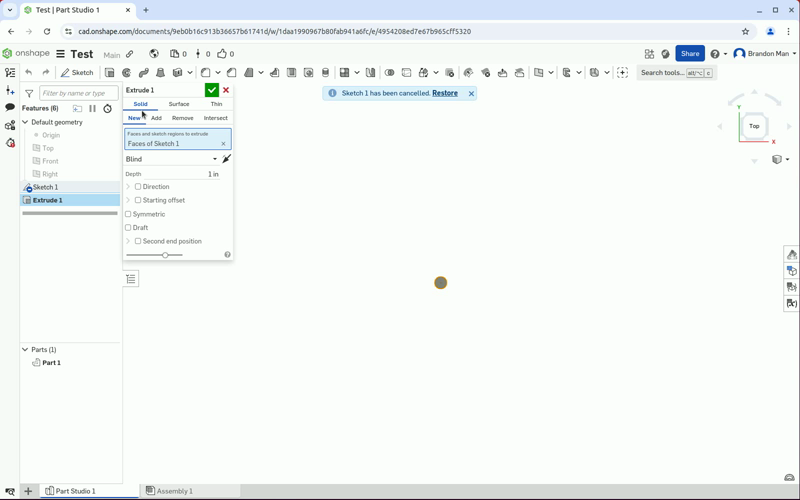
mouse_move(137, 120)
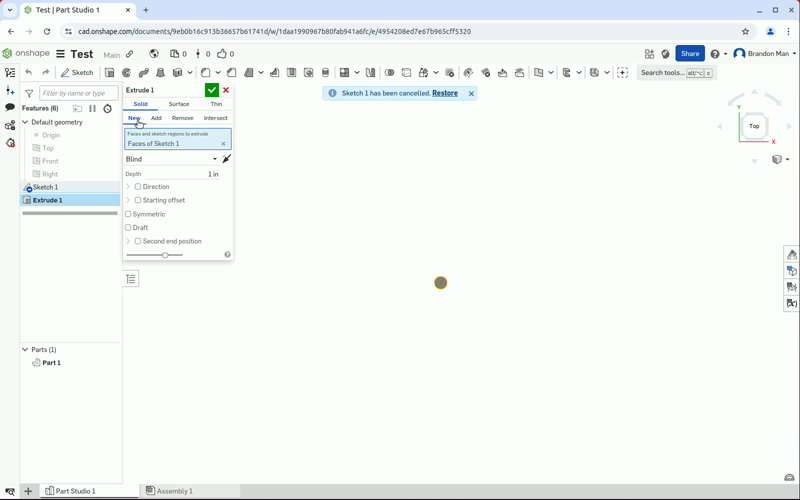
click(137, 120)
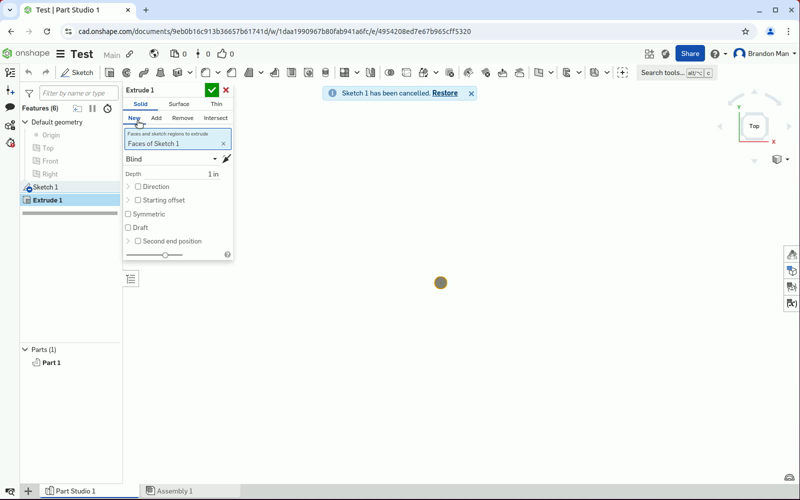
key(tab, 4)
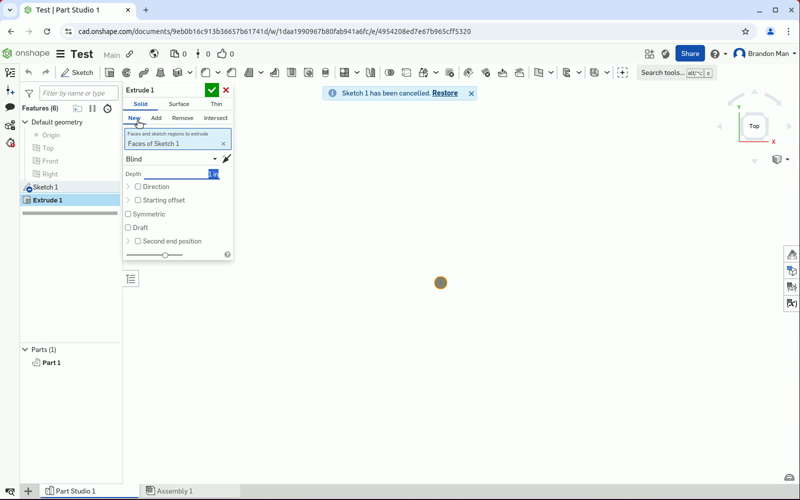
text(23.108)
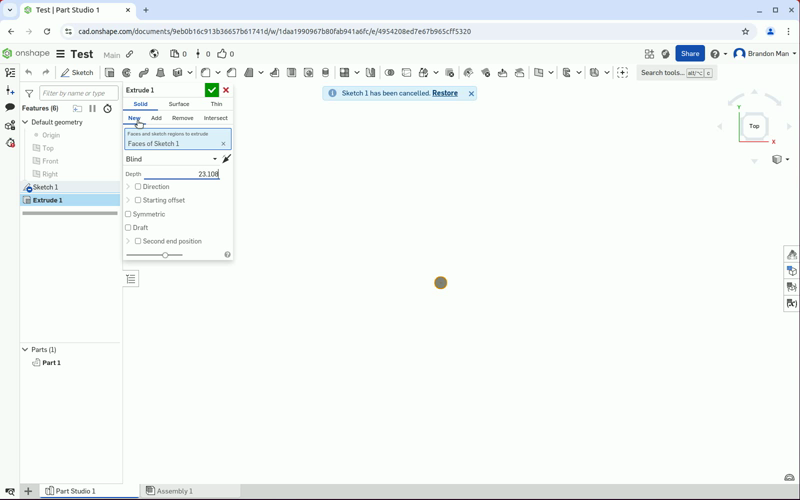
key(enter)
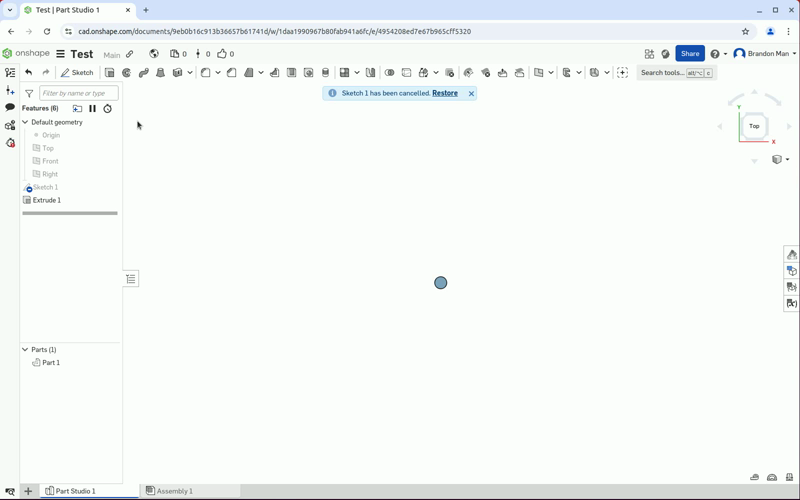
key(shift+h)
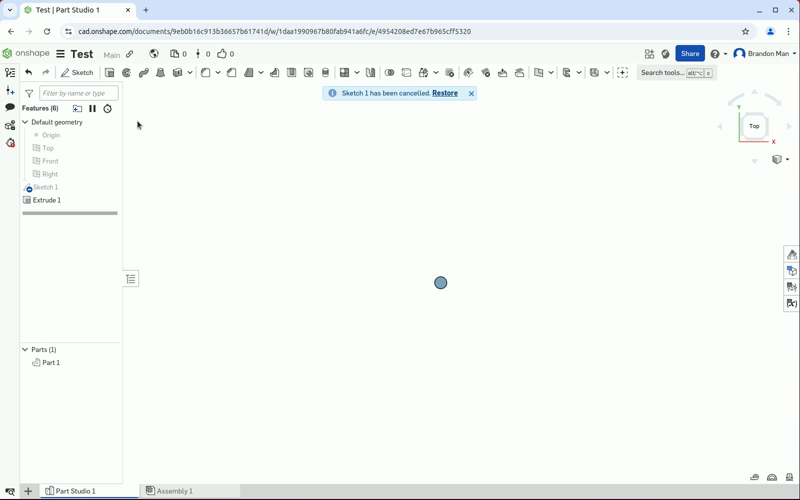
key(shift+h)
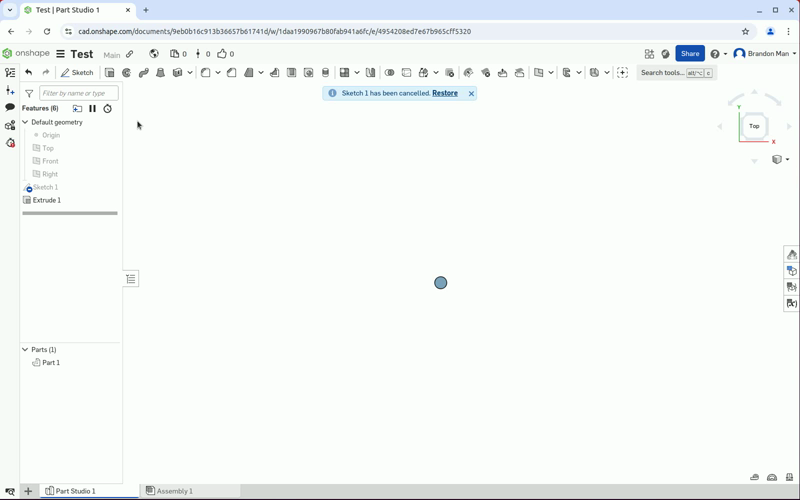
mouse_move(73, 189)
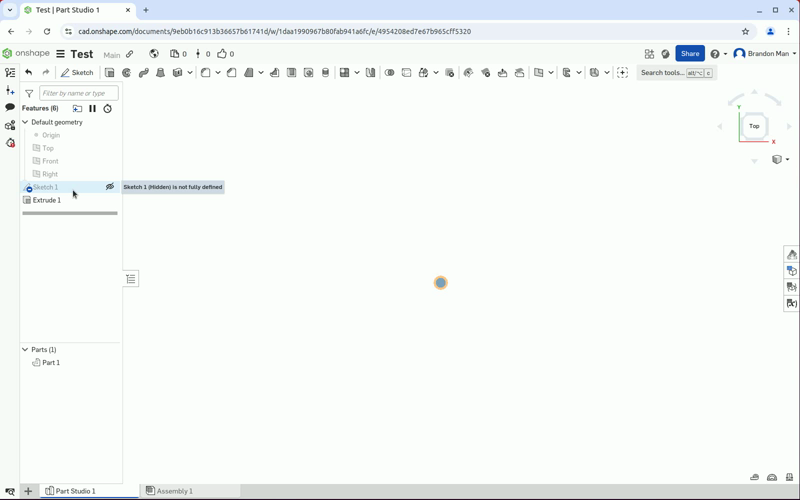
click(73, 189)
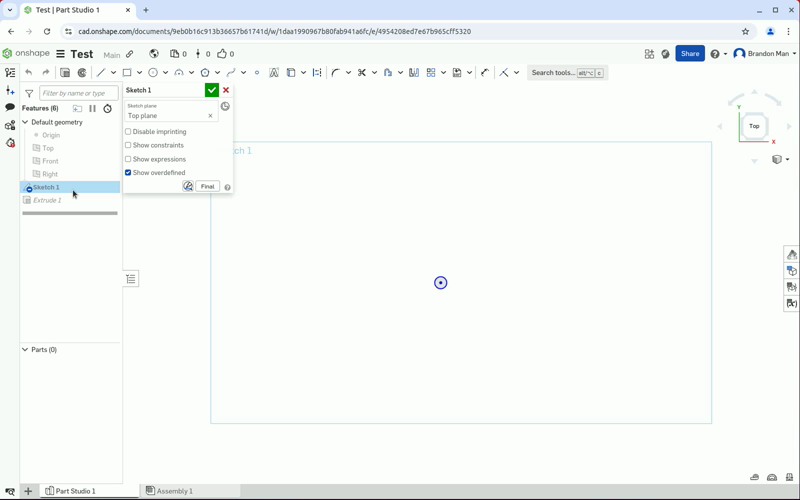
mouse_move(229, 92)
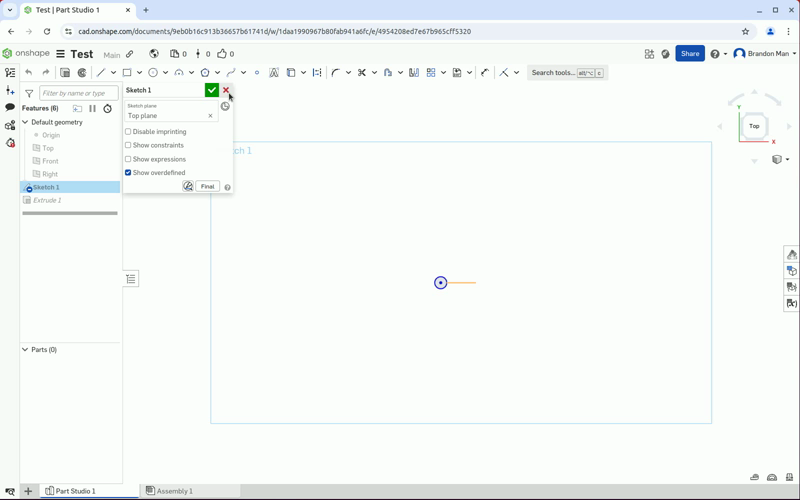
click(229, 92)
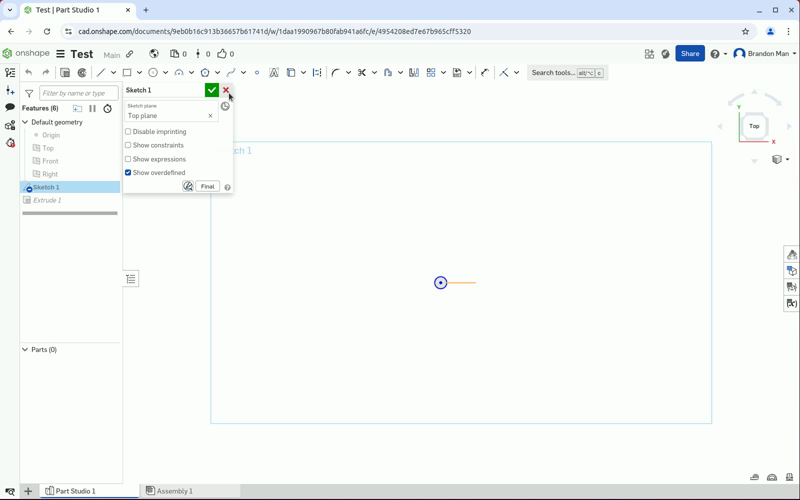
key(shift+s)
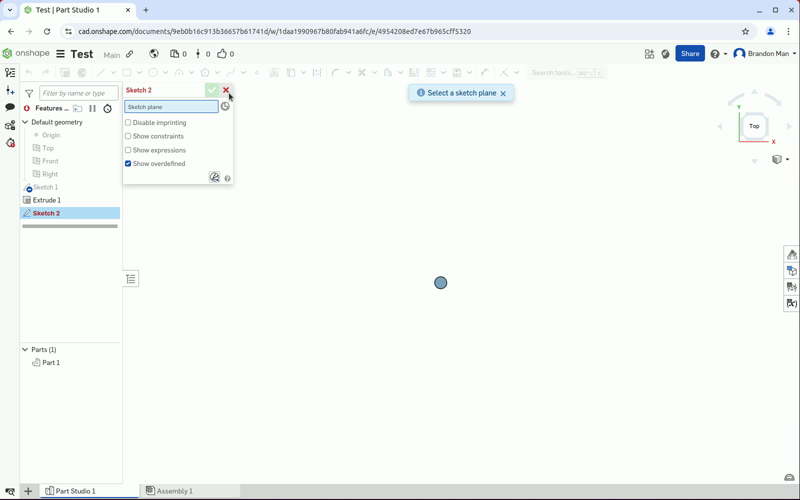
mouse_move(73, 150)
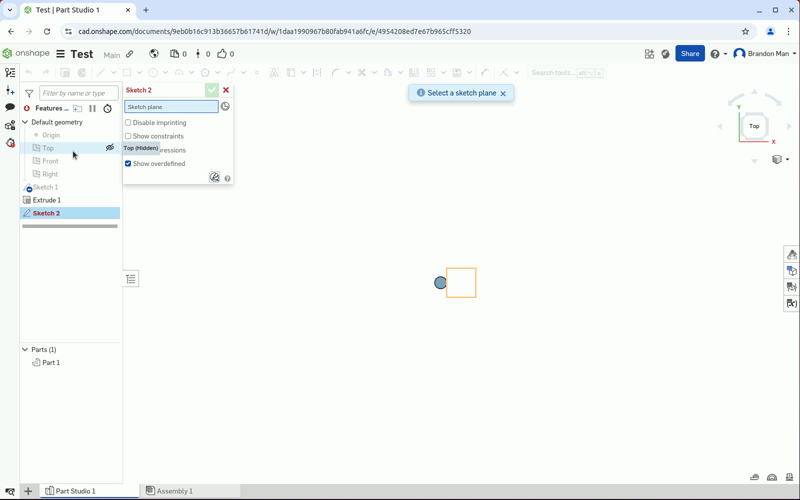
click(73, 150)
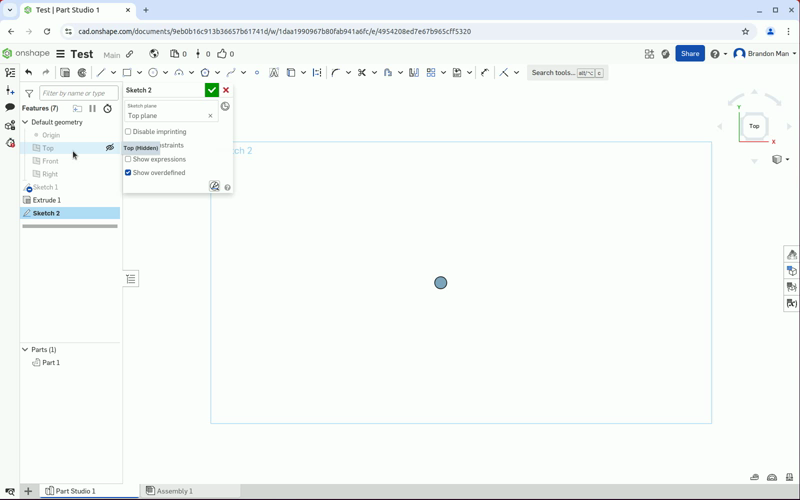
mouse_move(73, 352)
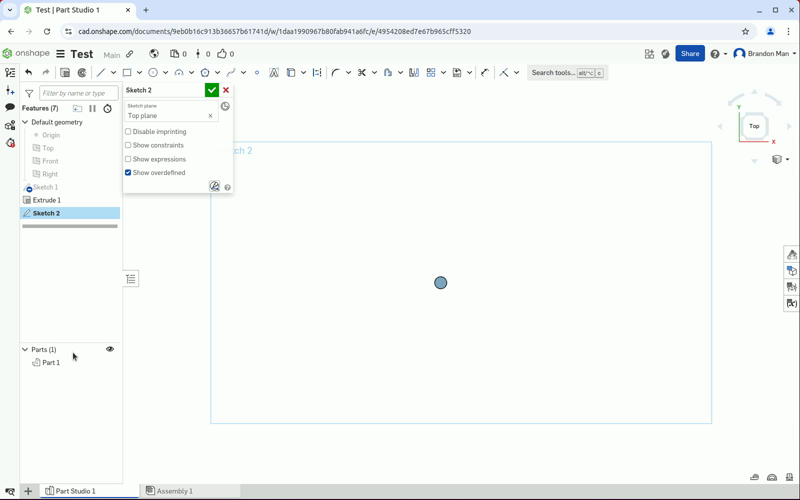
key(y)
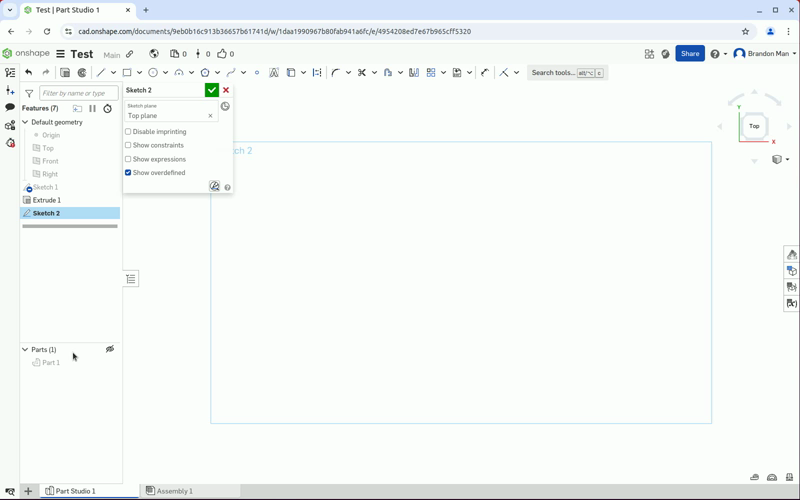
key(c)
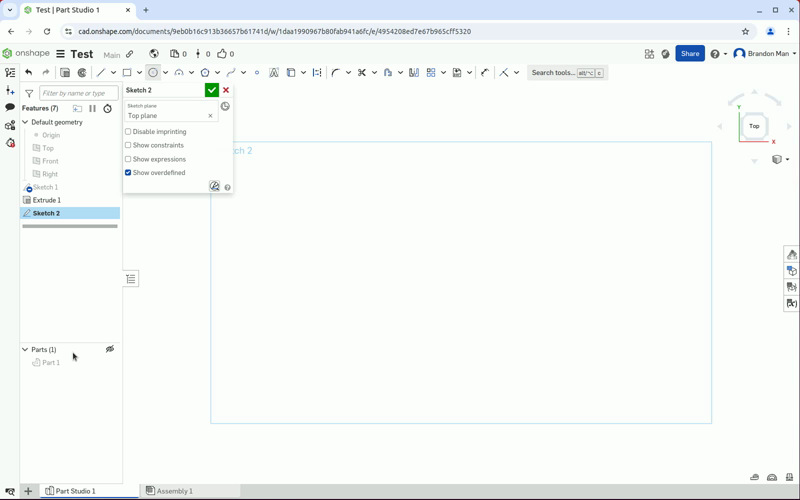
key_down(shift)
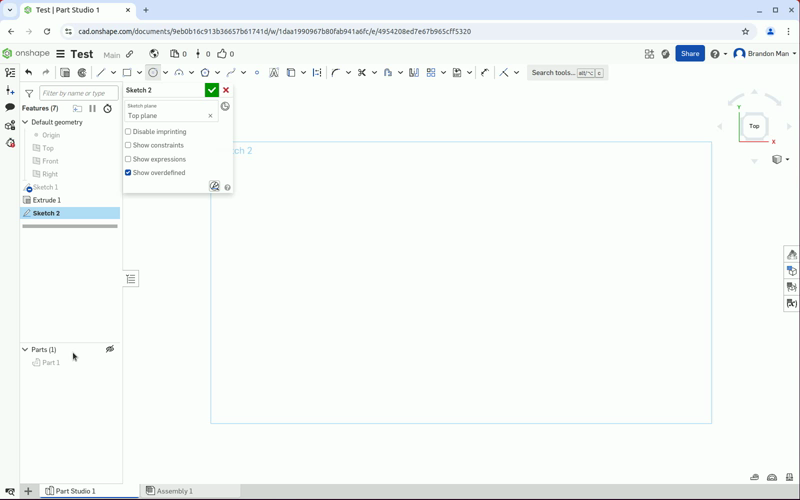
mouse_move(441, 282)
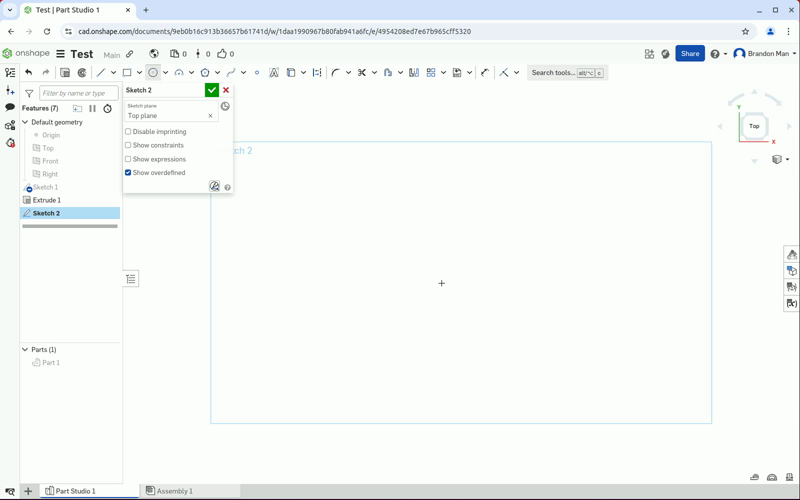
click(441, 282)
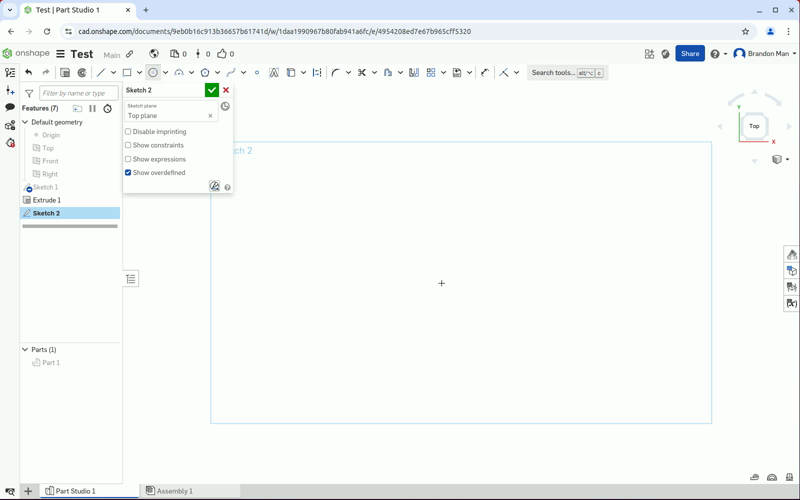
key_up(shift)
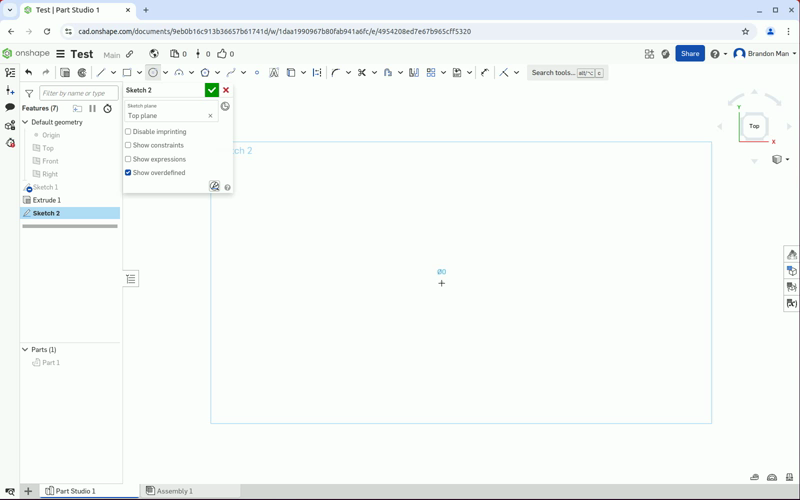
mouse_move(444, 282)
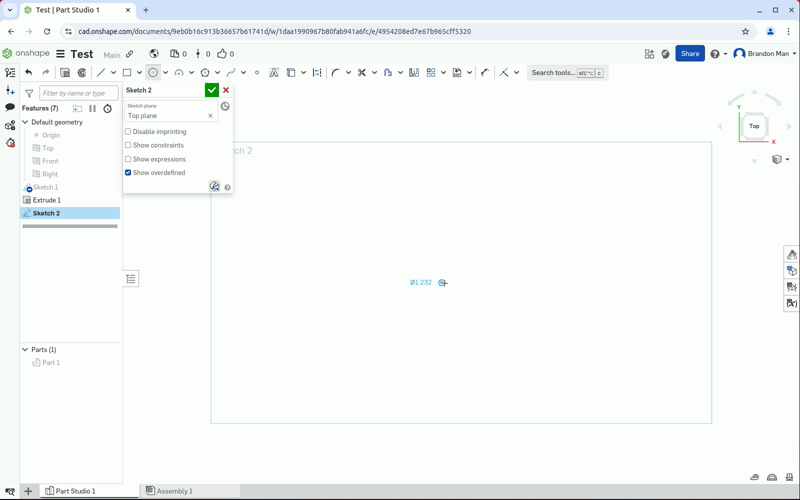
click(444, 282)
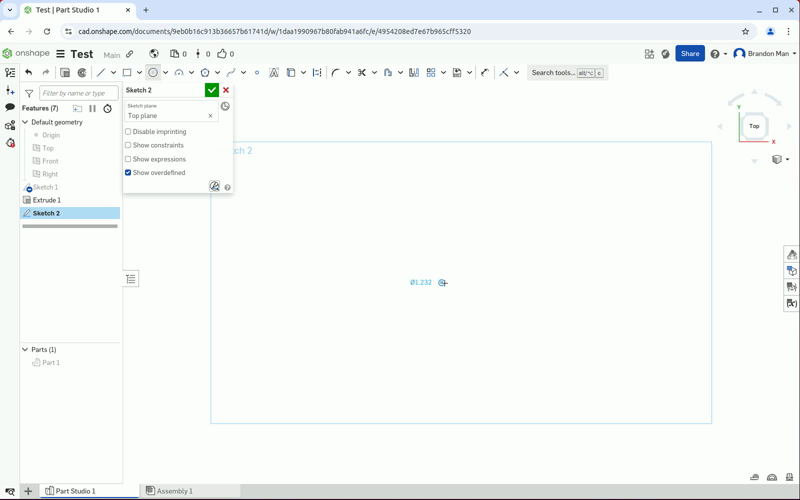
key(esc)
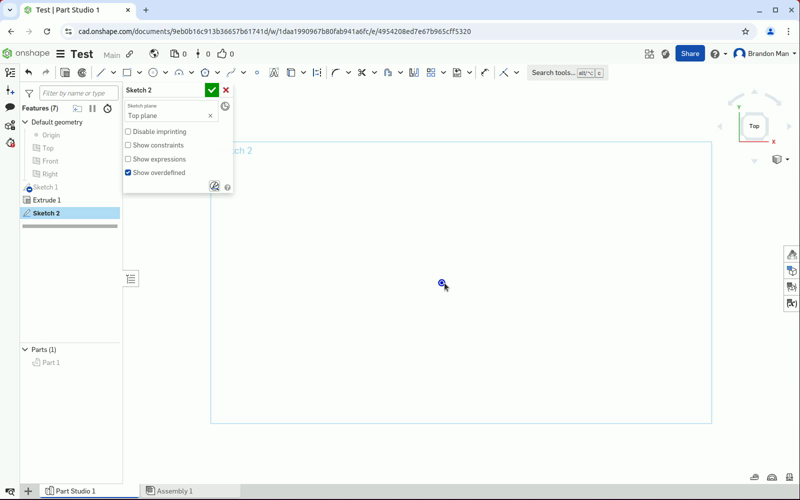
mouse_move(441, 285)
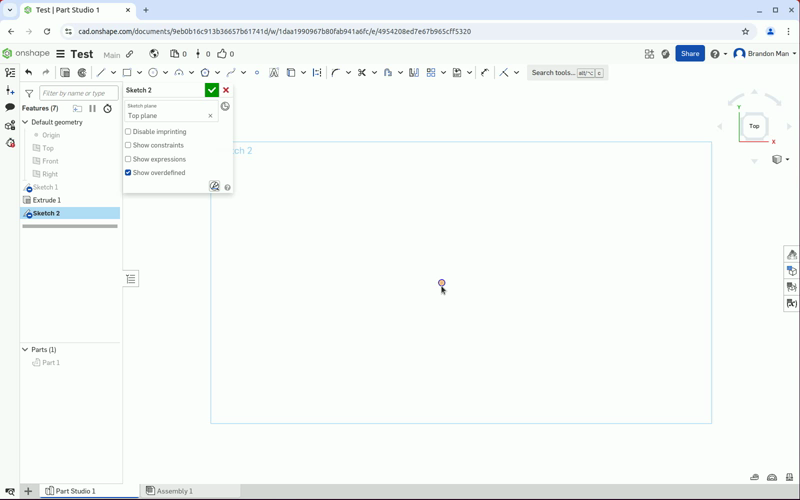
scroll(6)
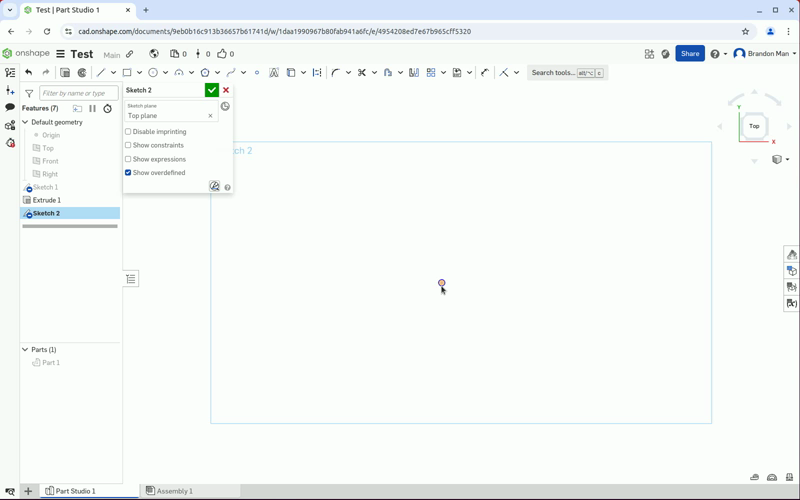
scroll(6)
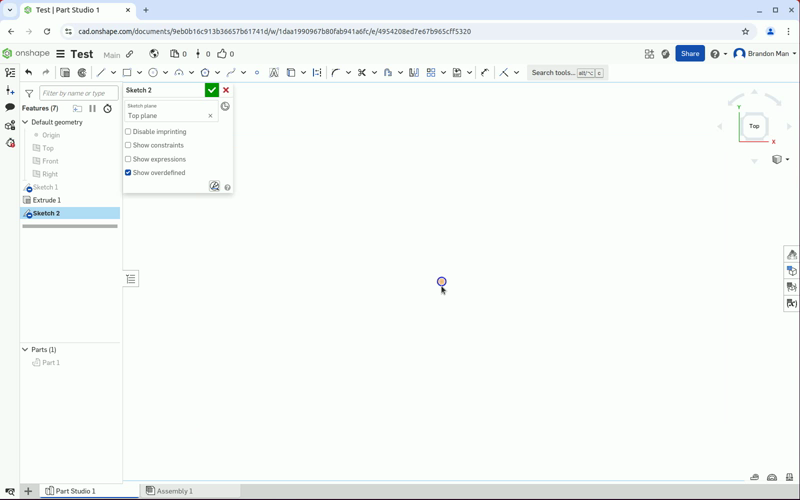
scroll(6)
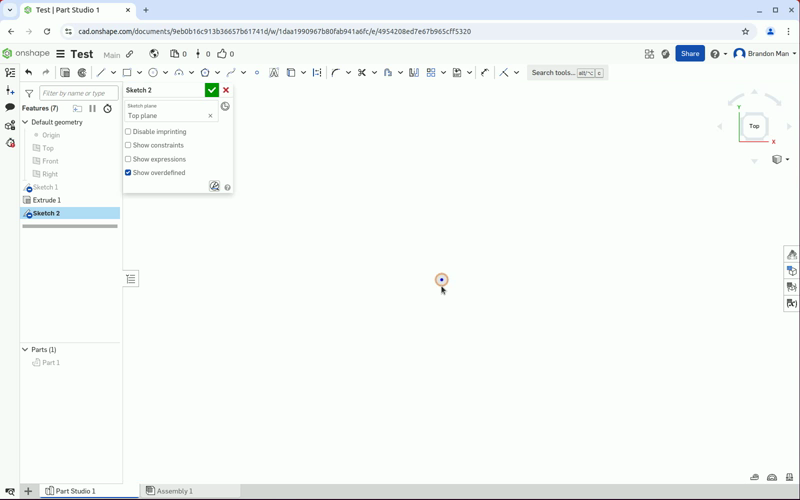
scroll(6)
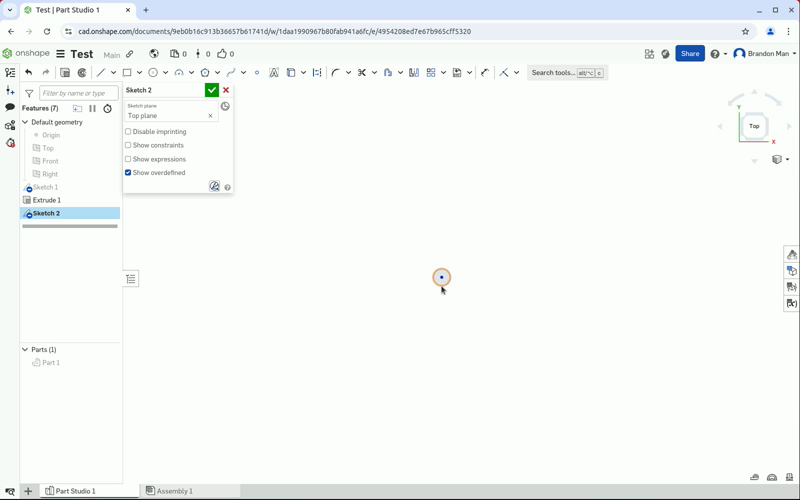
scroll(6)
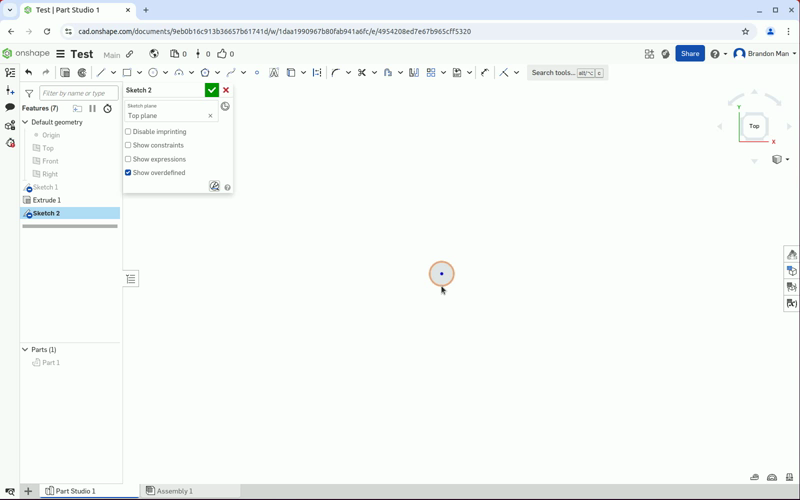
scroll(6)
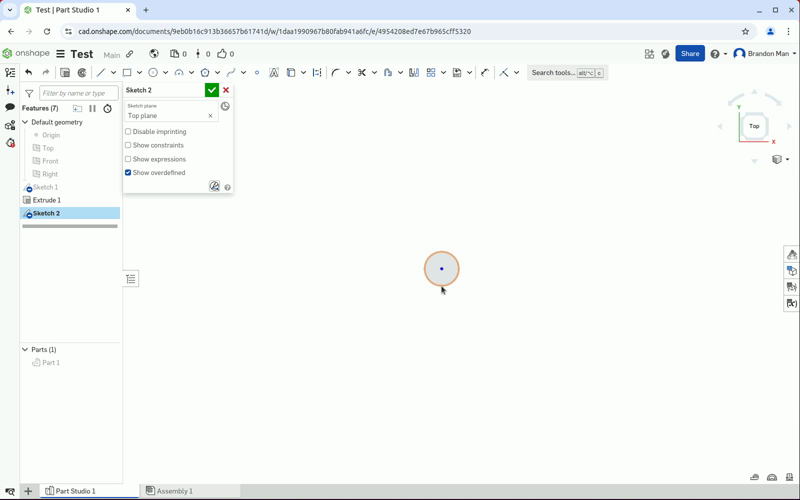
scroll(6)
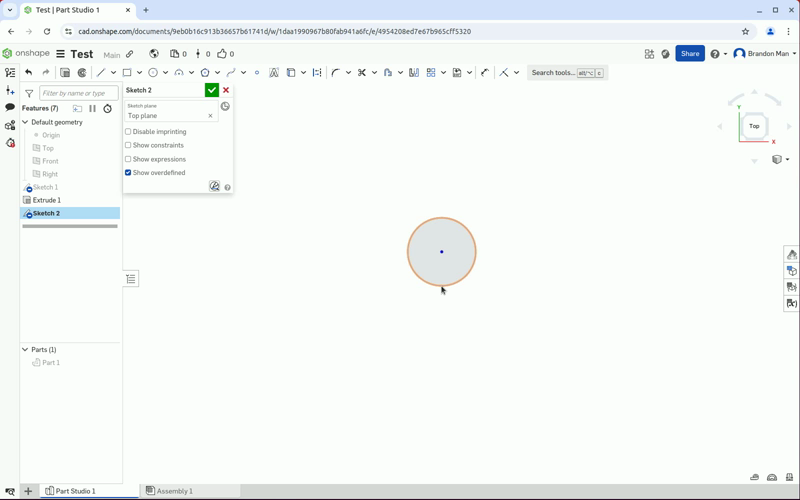
click(441, 285)
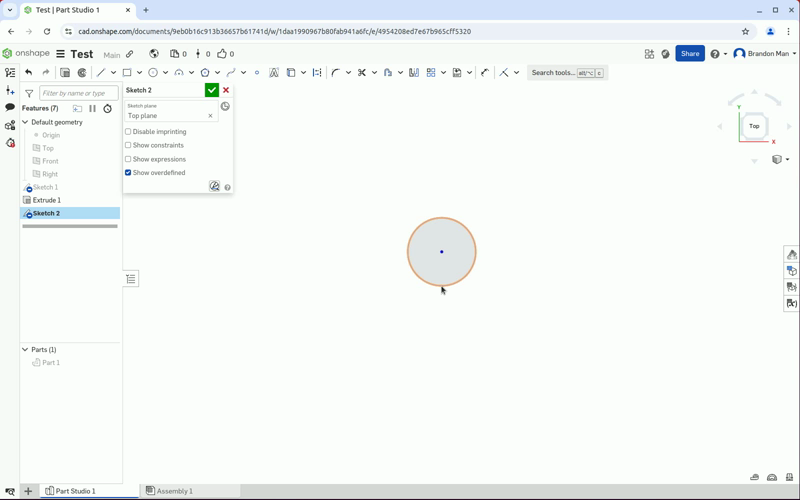
scroll(-6)
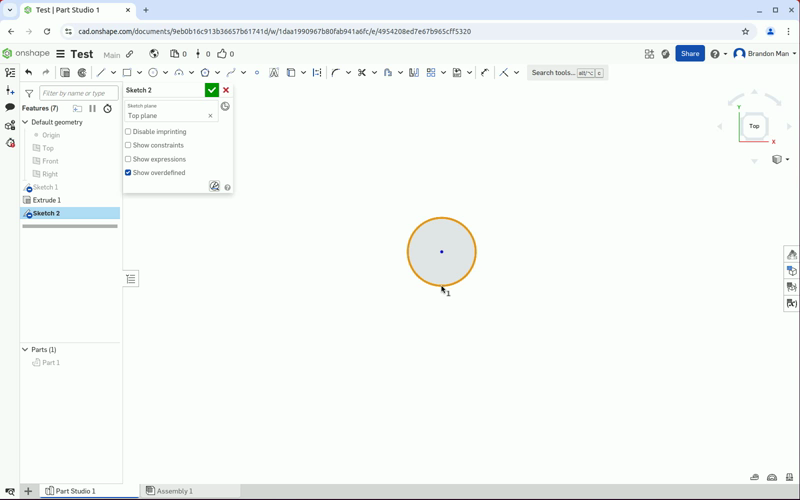
scroll(-6)
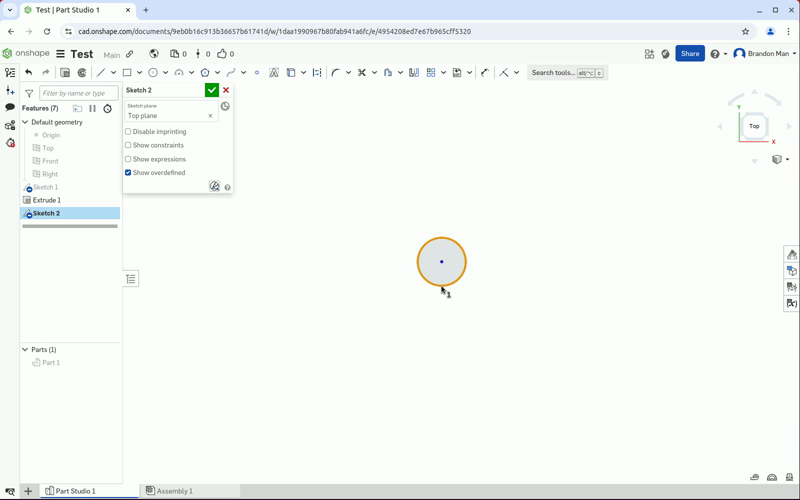
scroll(-6)
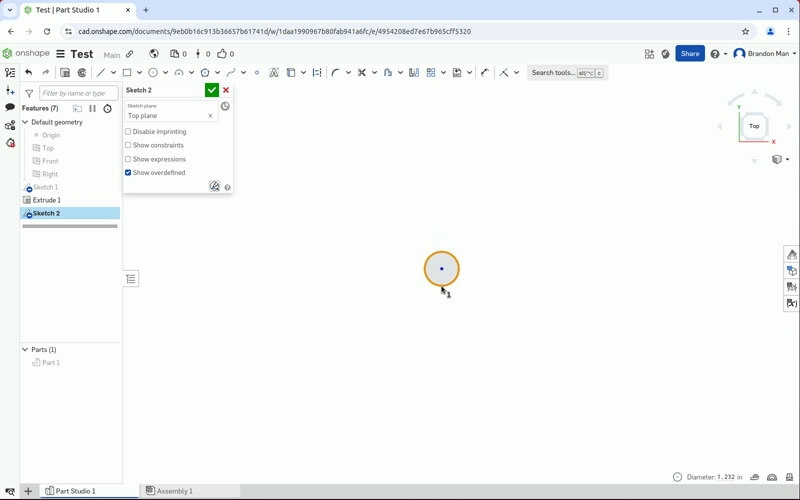
scroll(-6)
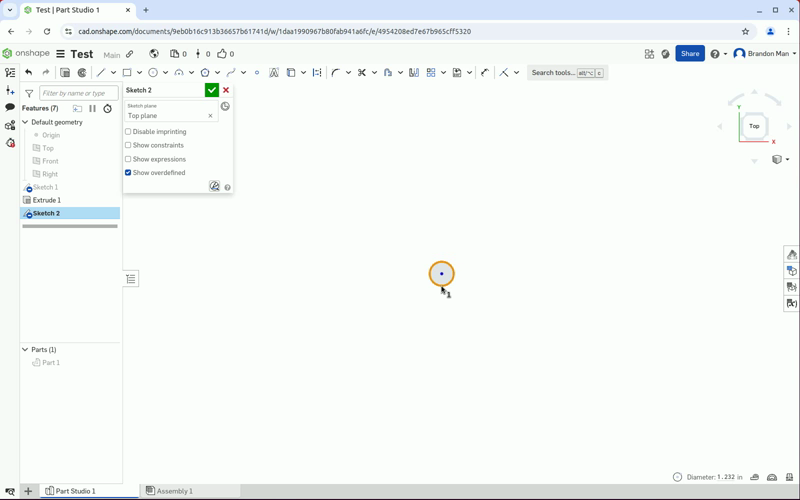
scroll(-6)
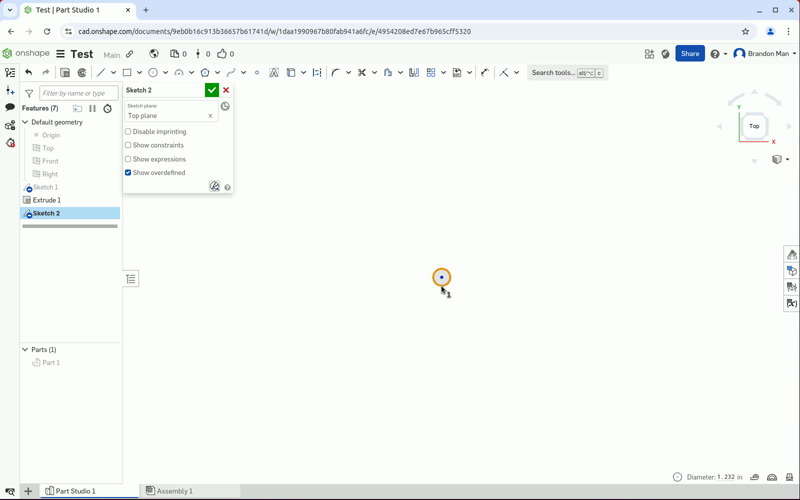
scroll(-6)
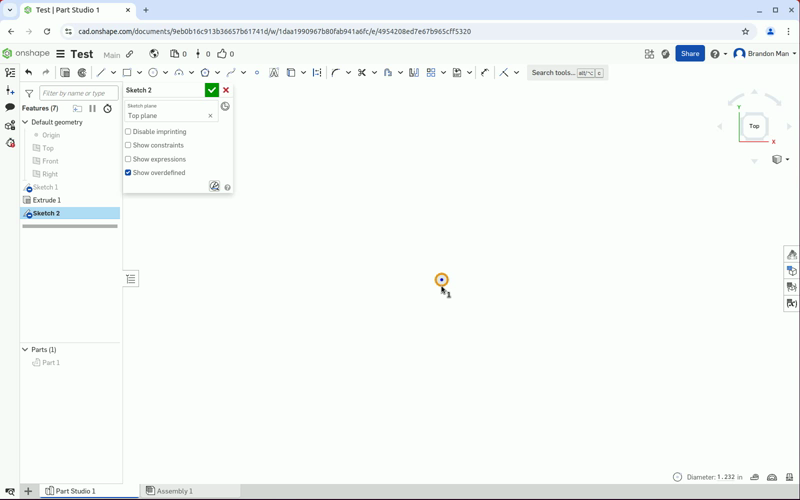
scroll(-6)
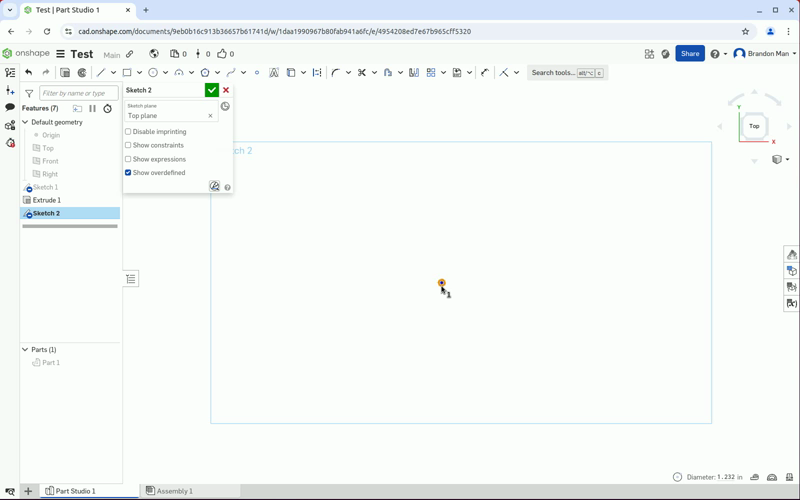
mouse_move(73, 352)
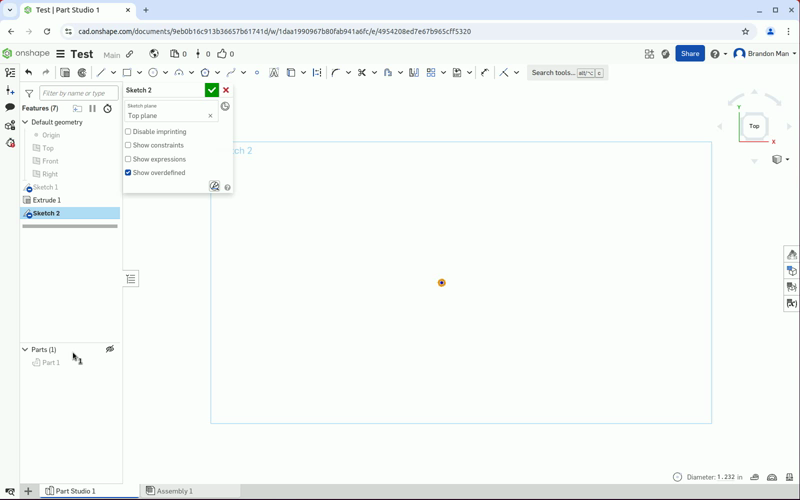
key(shift+y)
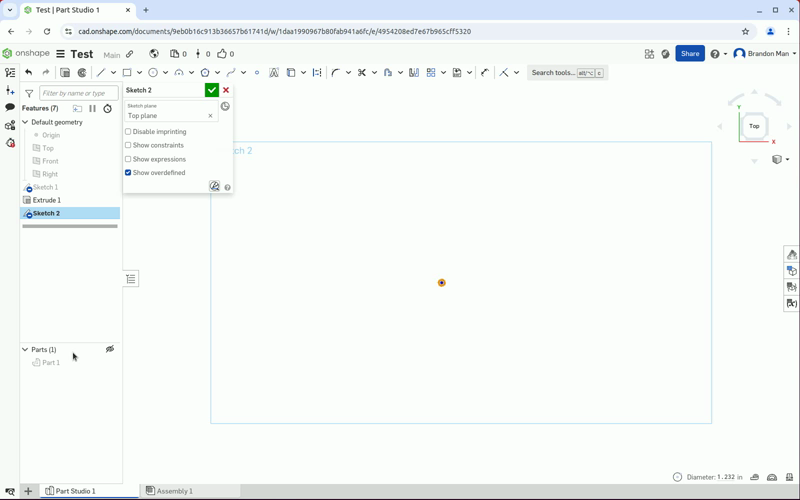
key(shift+e)
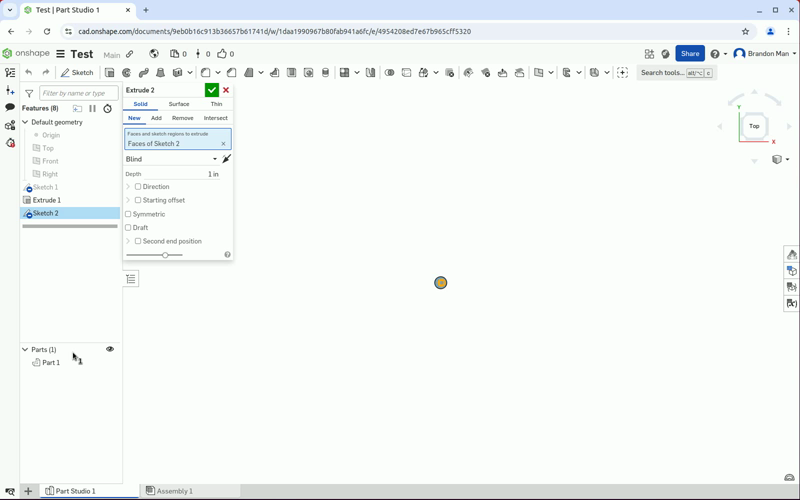
mouse_move(143, 106)
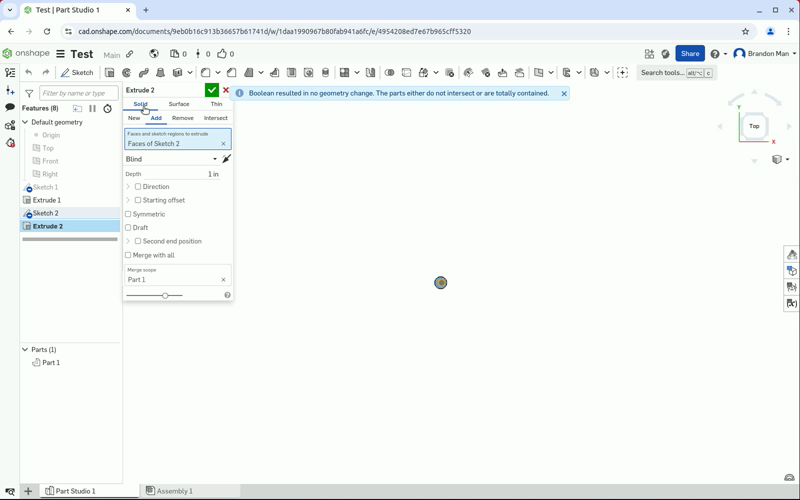
click(143, 106)
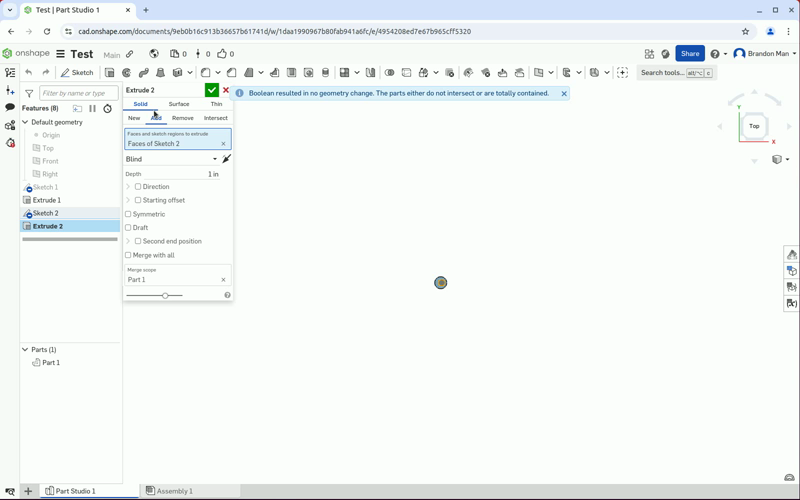
mouse_move(186, 120)
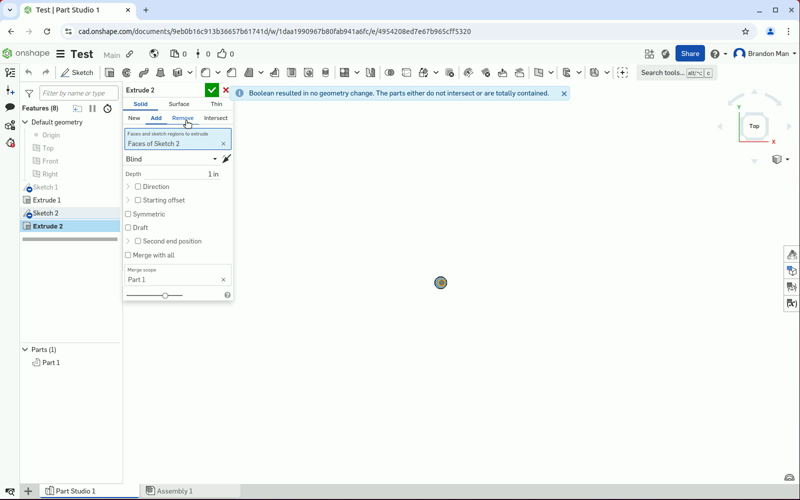
click(186, 120)
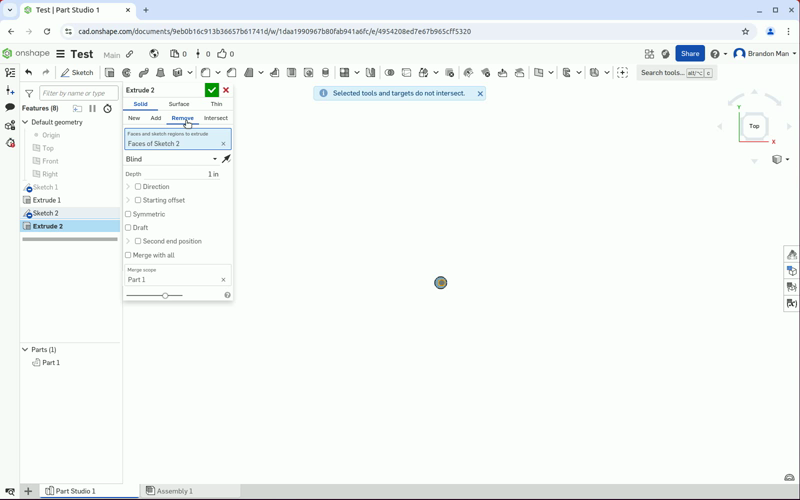
key(tab, 4)
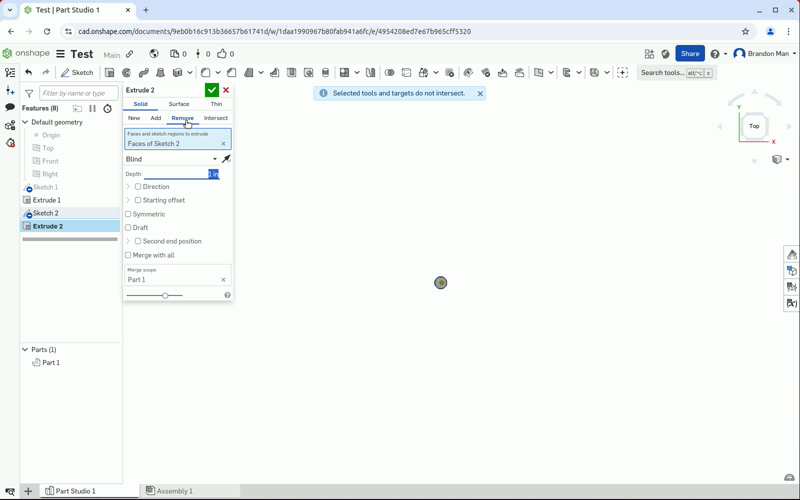
text(-21.905)
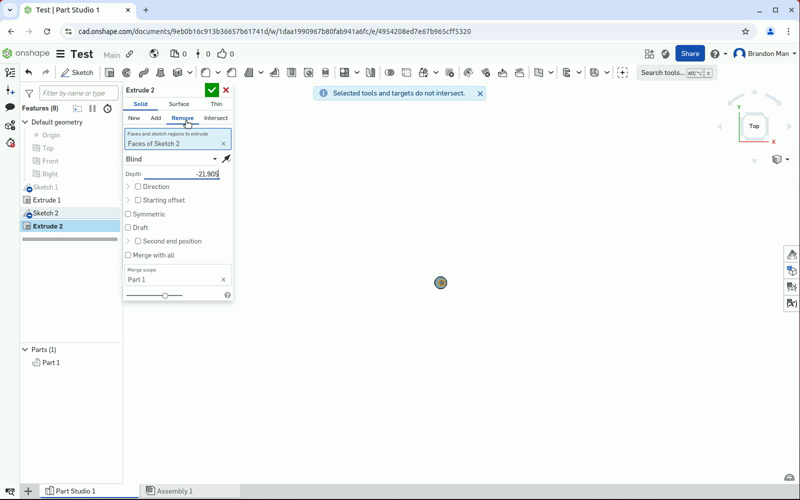
key(tab, 6)
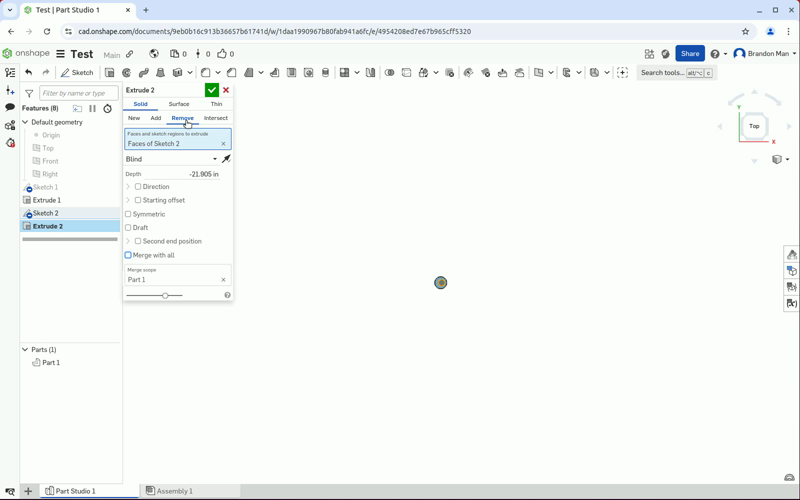
key(space)
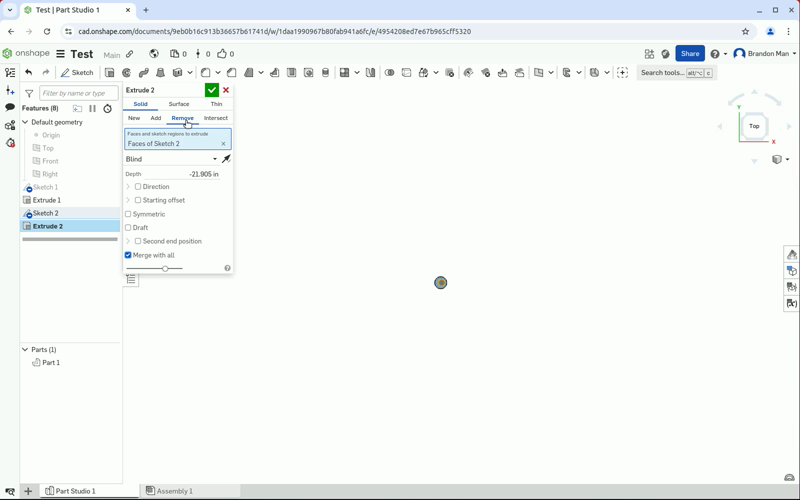
key(enter)
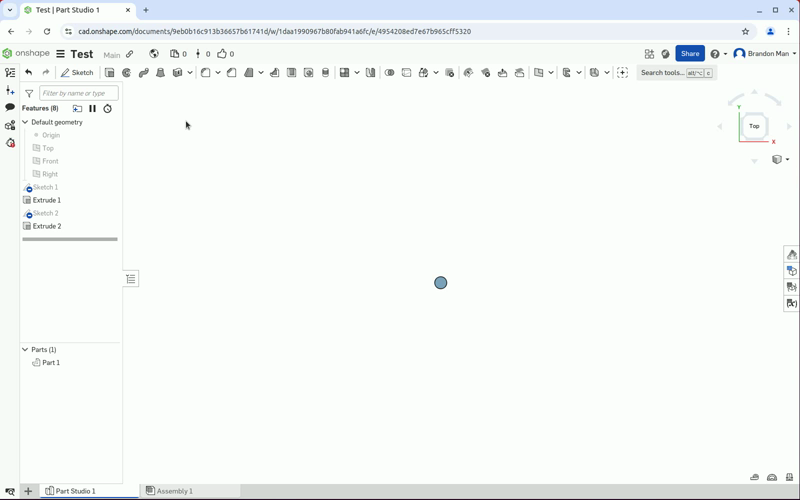
key(shift+h)
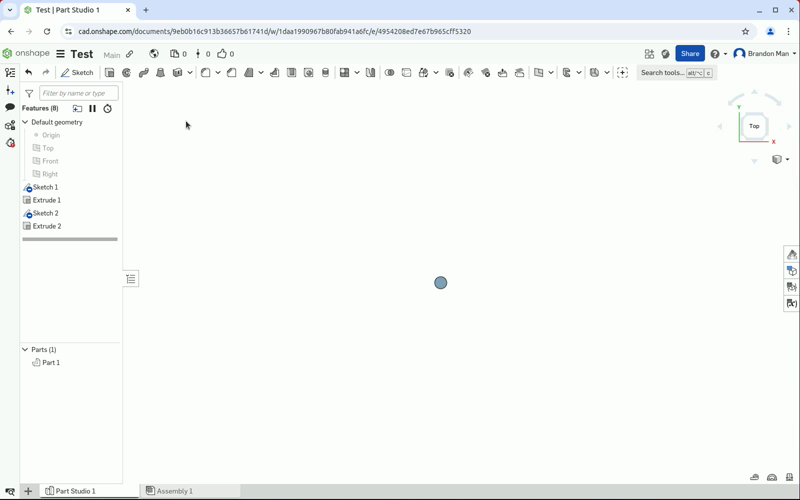
key(shift+h)
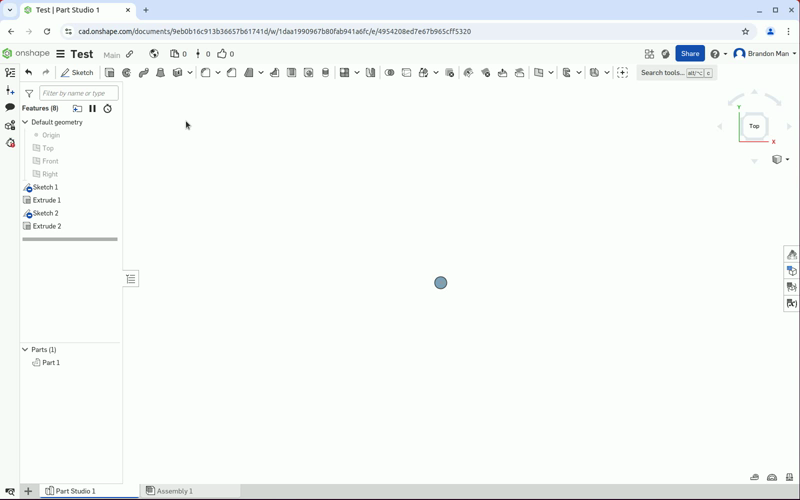
key(shift+7)
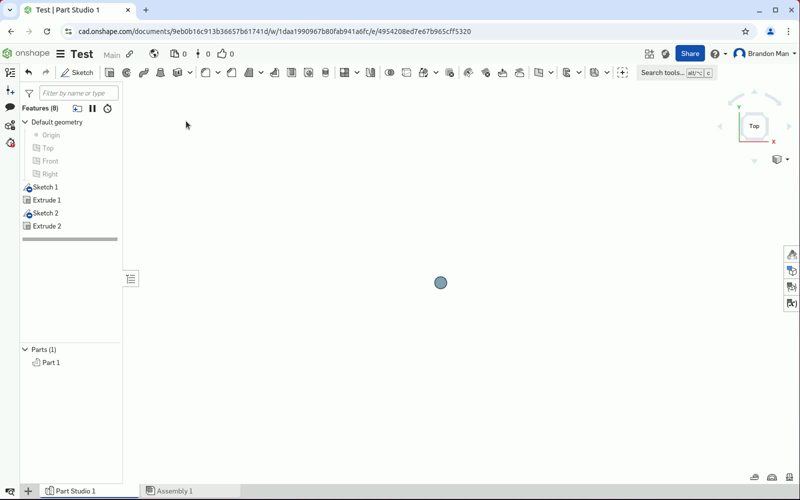
key(up, 3)
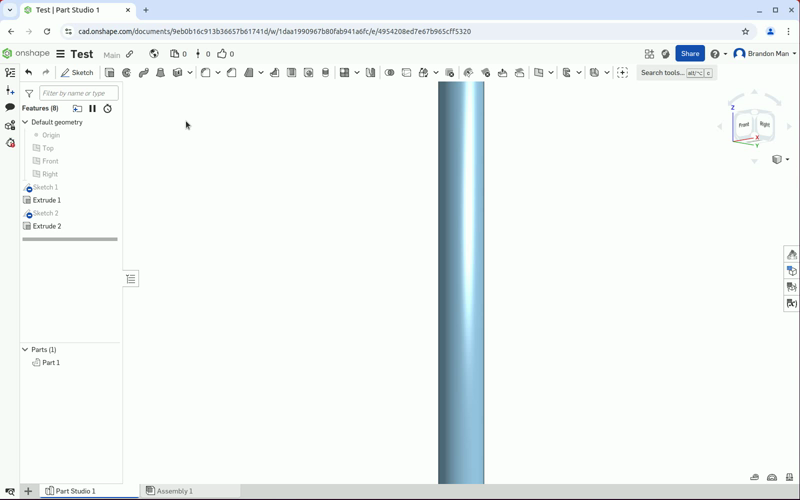
key(left, 3)
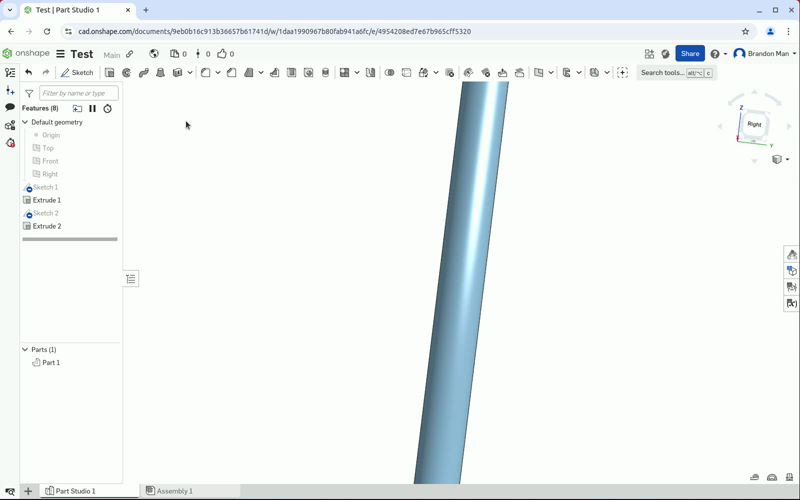
key(right, 3)
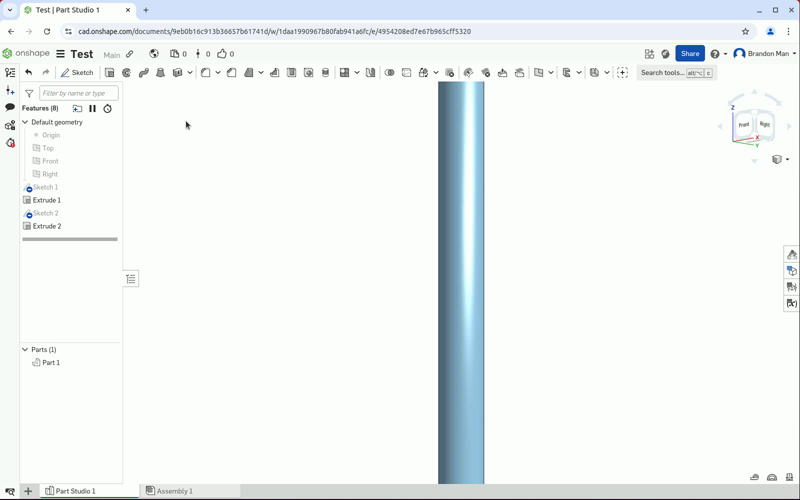
key(down, 3)
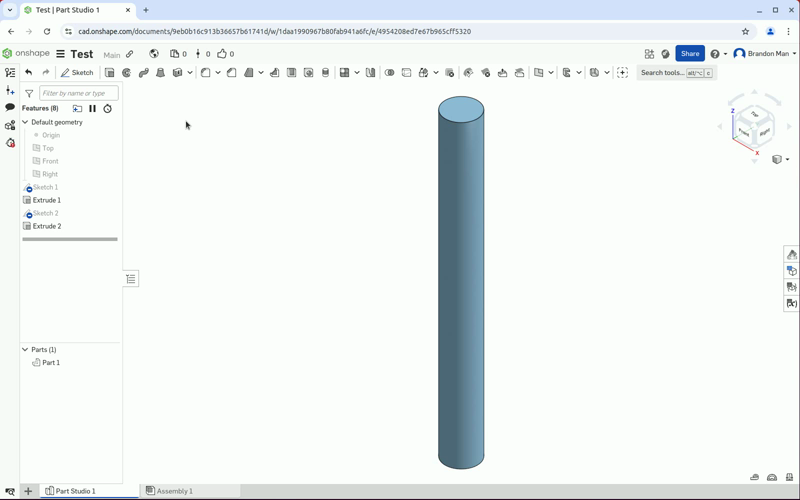
mouse_move(73, 189)
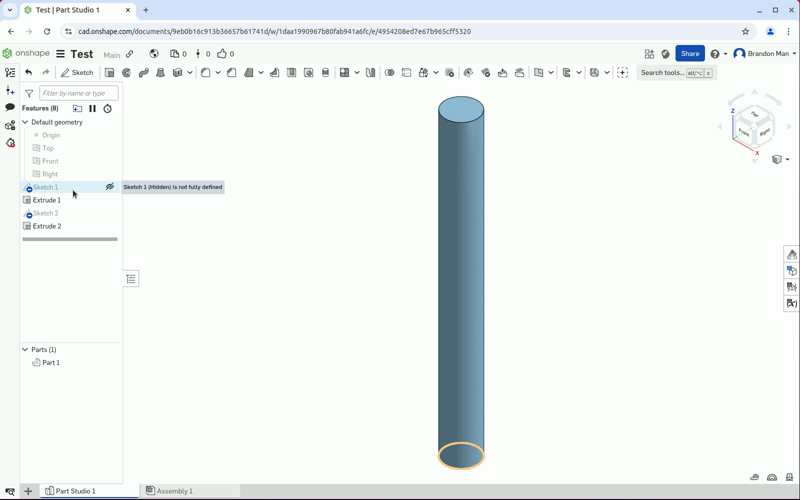
click(73, 189)